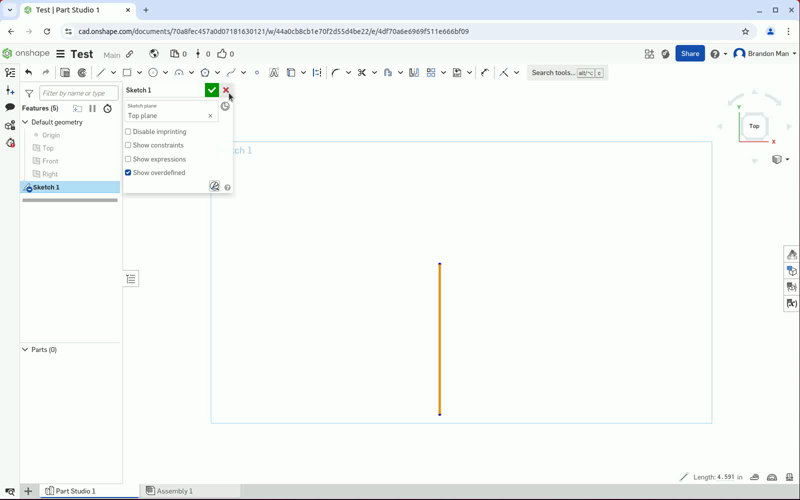
key(shift+h)
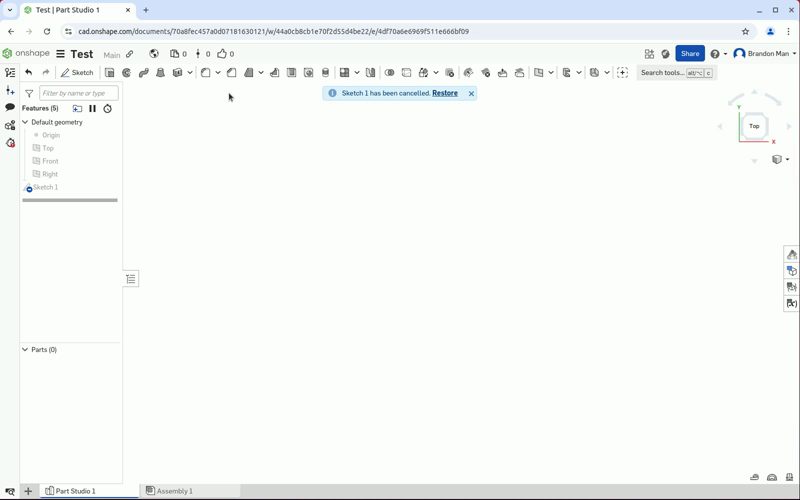
mouse_move(73, 352)
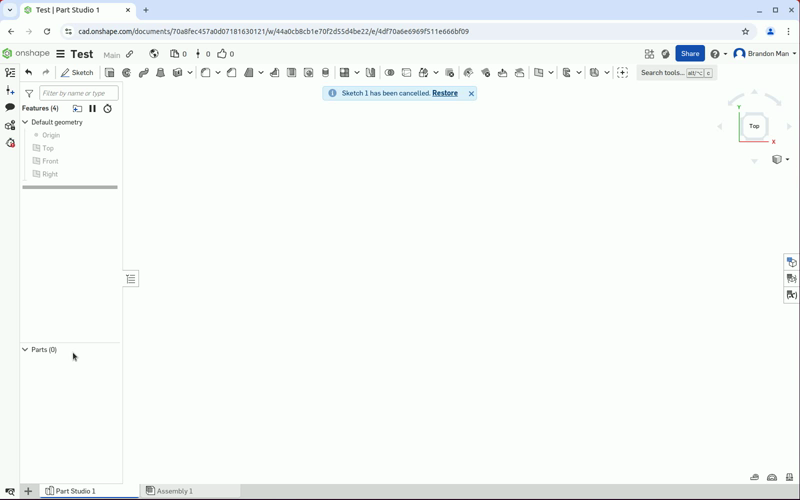
key(y)
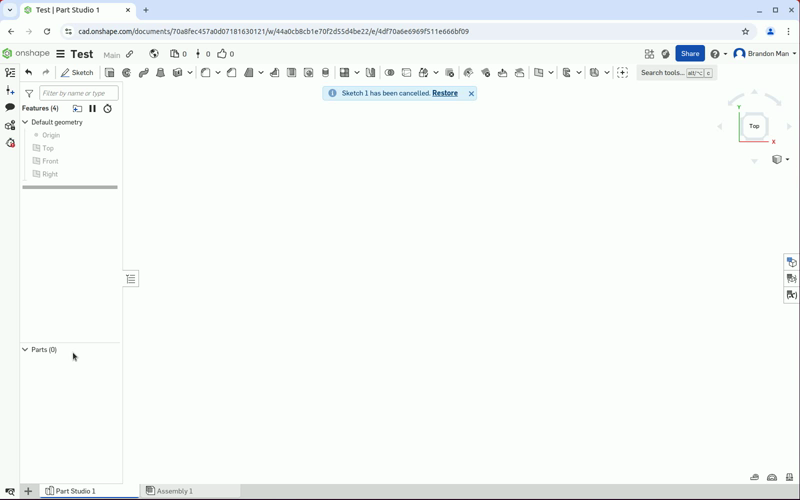
key(shift+p)
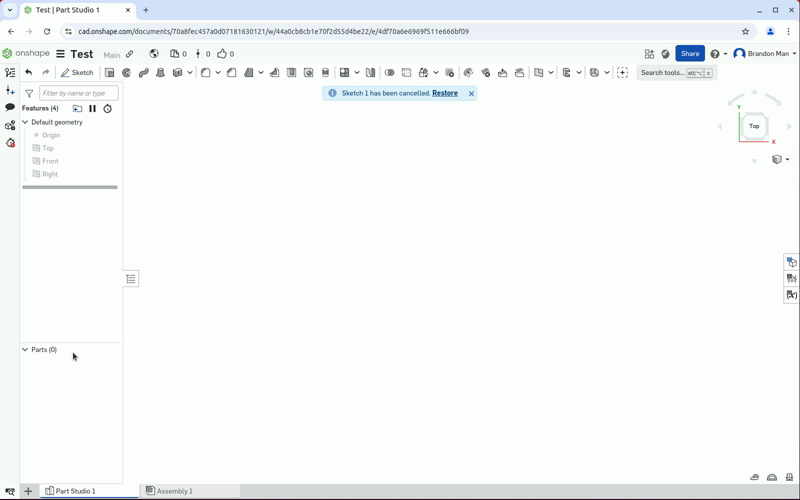
key(space)
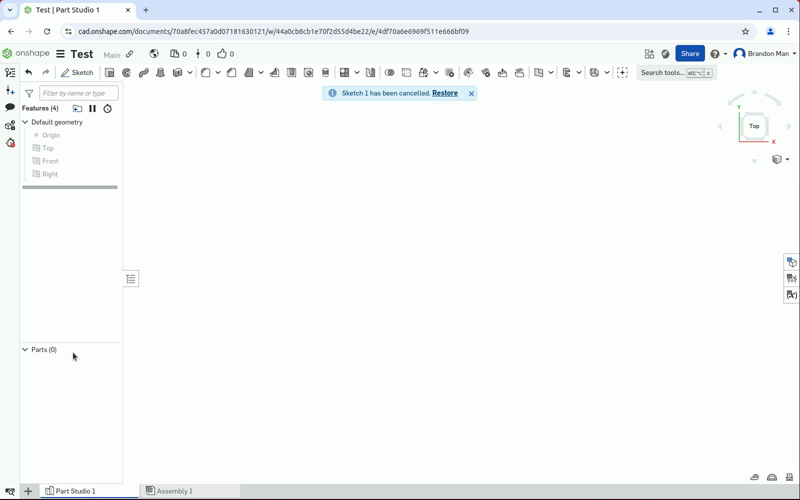
key_down(shift)
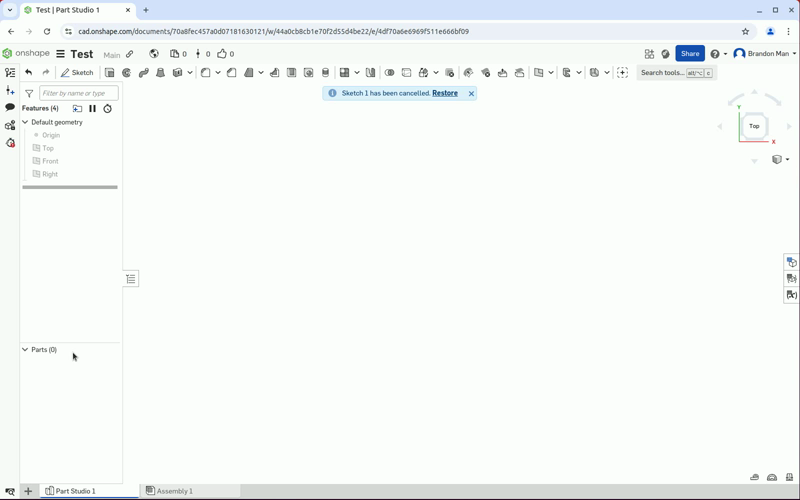
key(up)
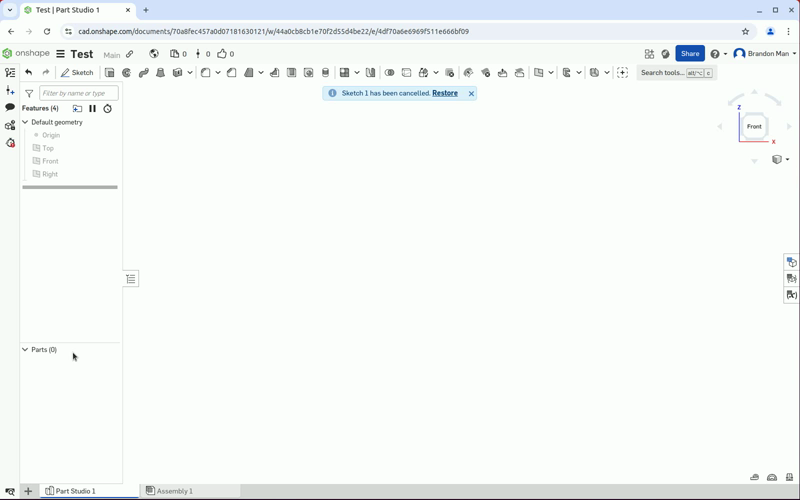
key_up(shift)
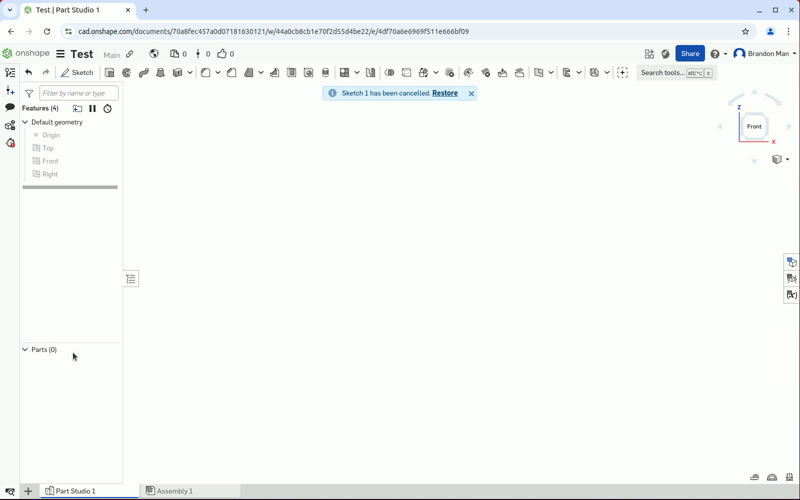
mouse_move(73, 352)
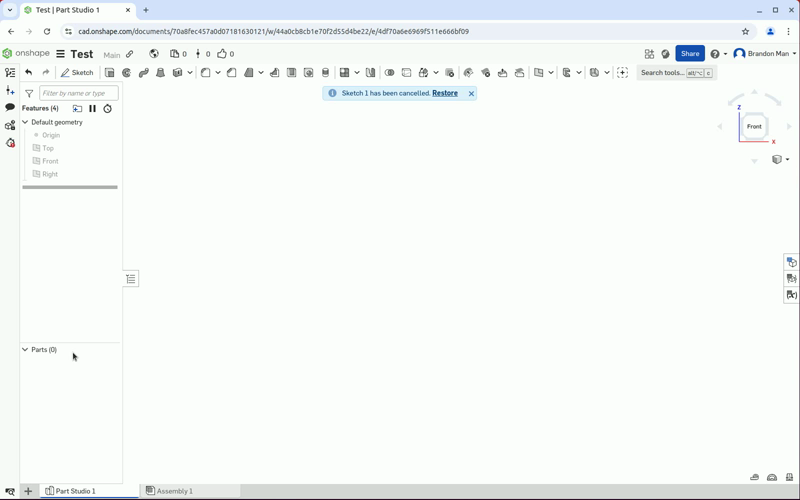
key(shift+y)
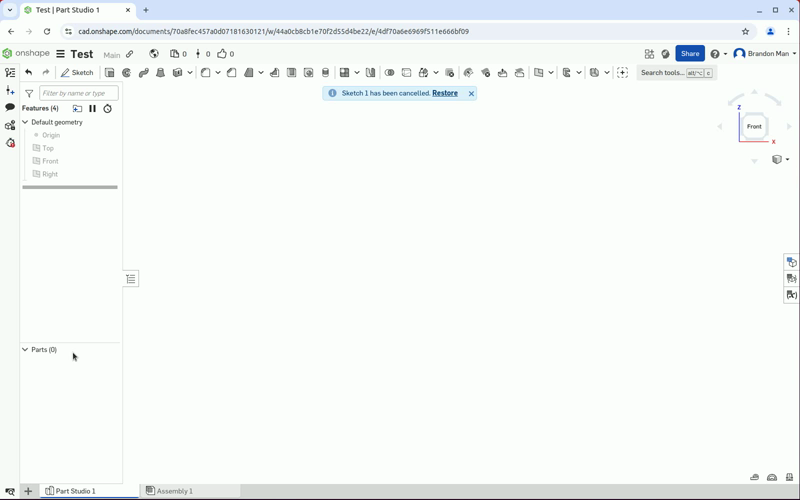
key(shift+s)
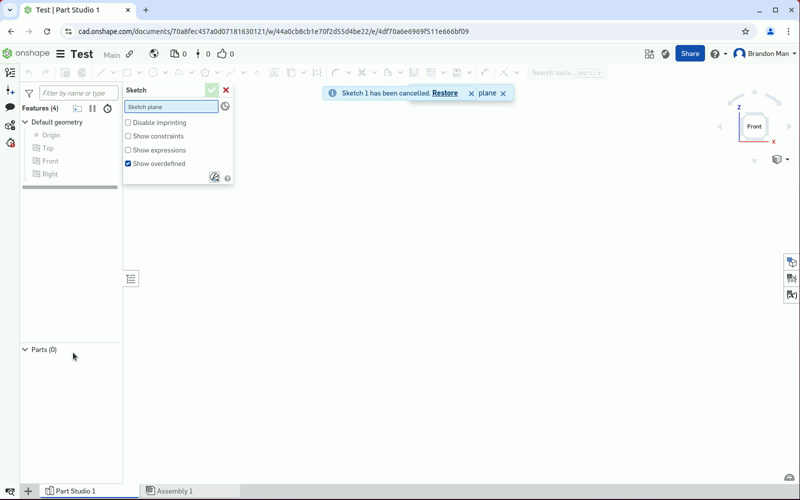
mouse_move(73, 163)
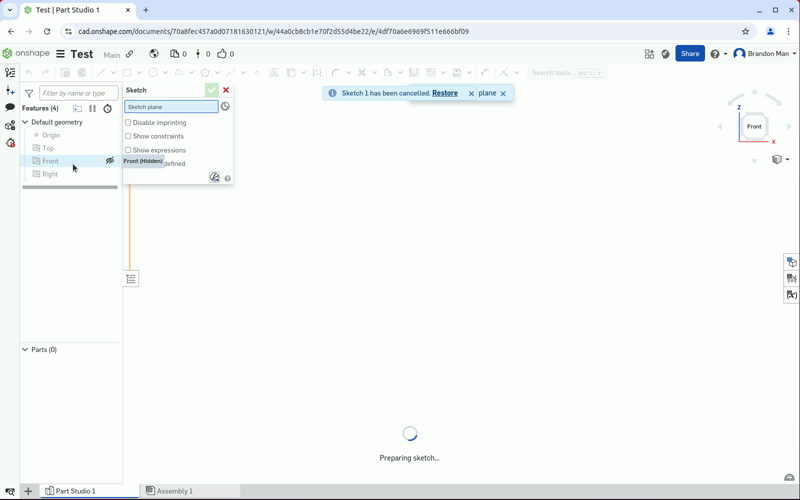
click(73, 163)
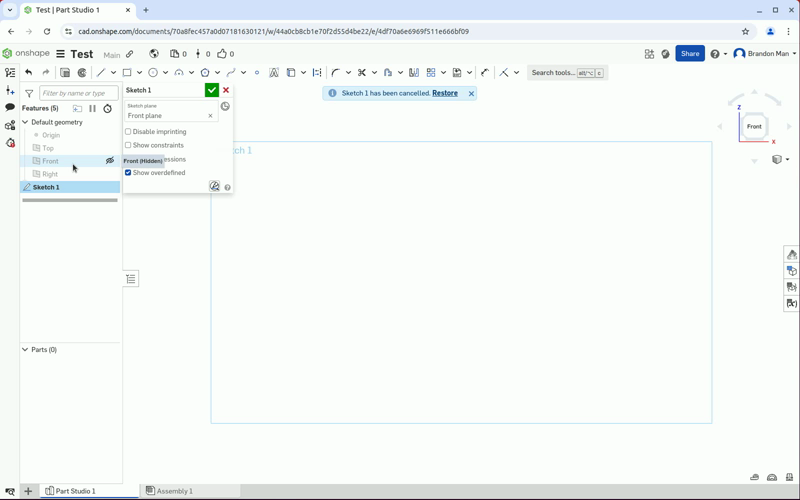
mouse_move(73, 352)
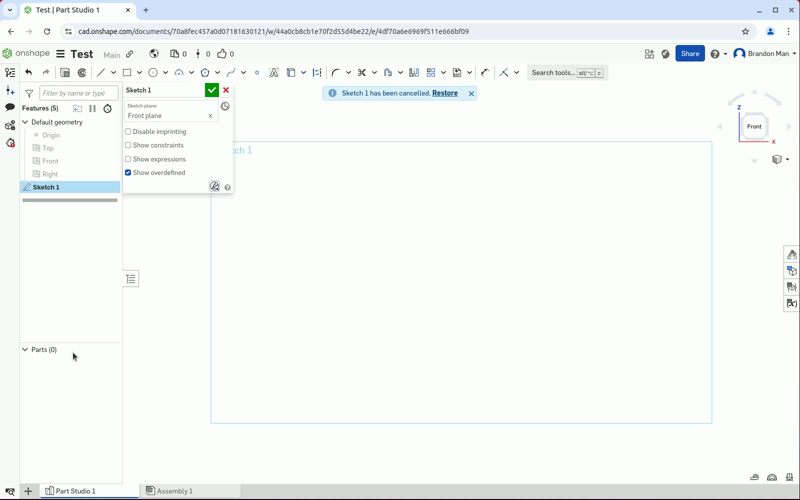
key(y)
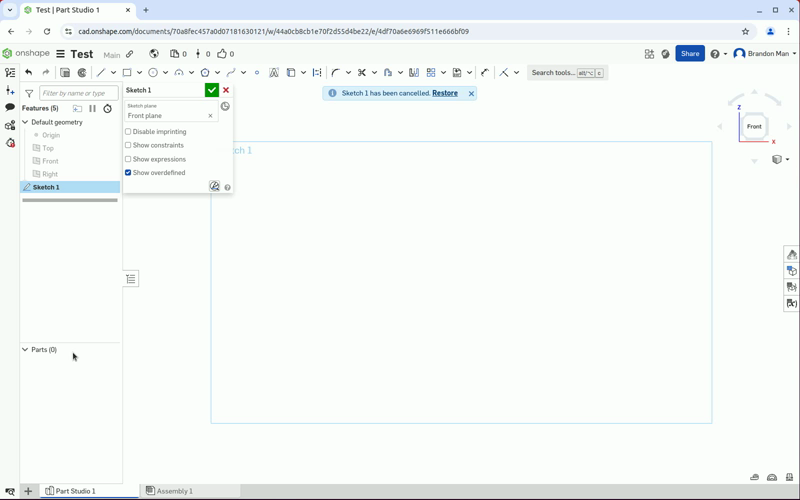
key(l)
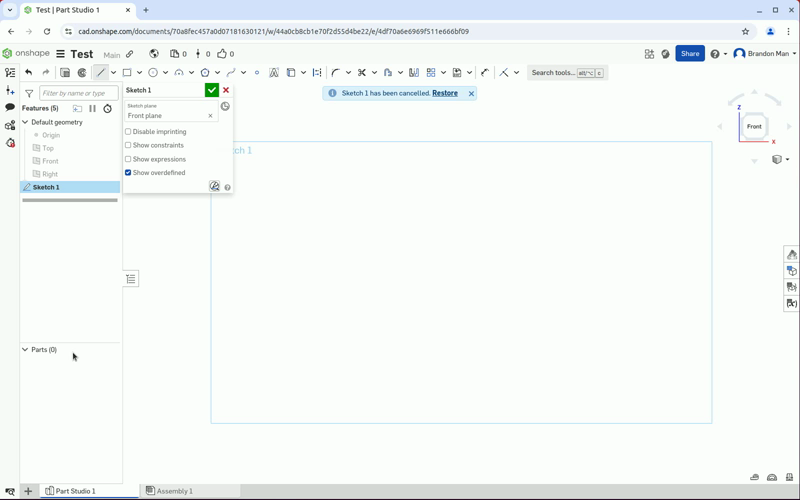
key_down(shift)
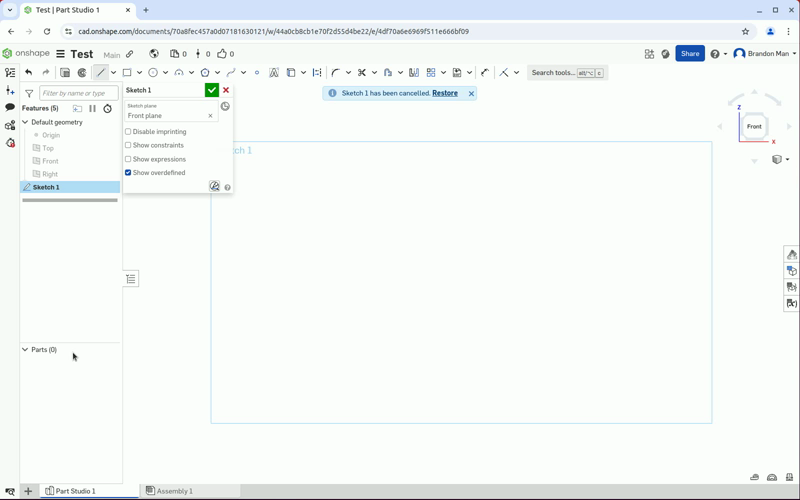
mouse_move(460, 282)
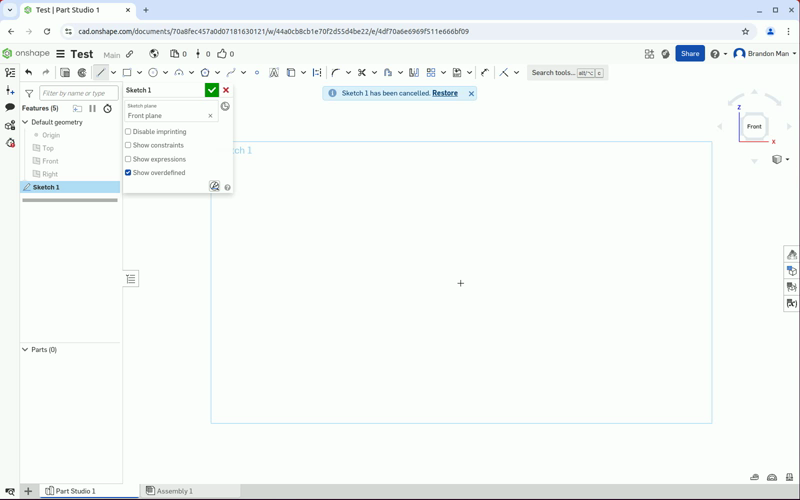
click(460, 282)
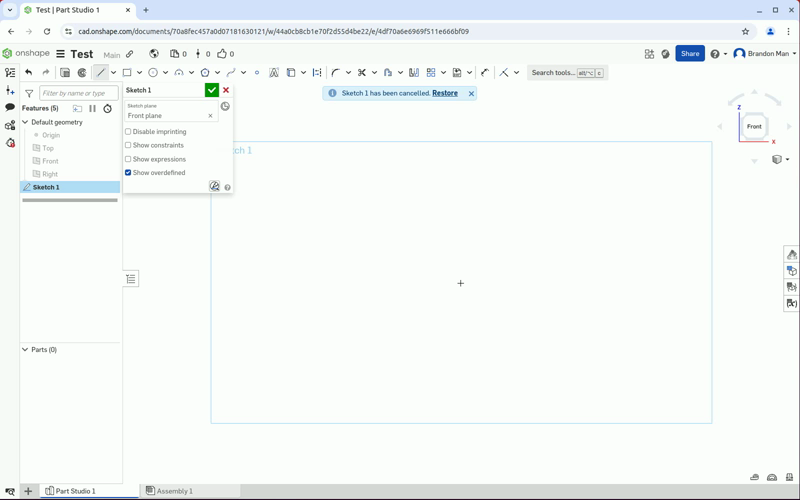
key_up(shift)
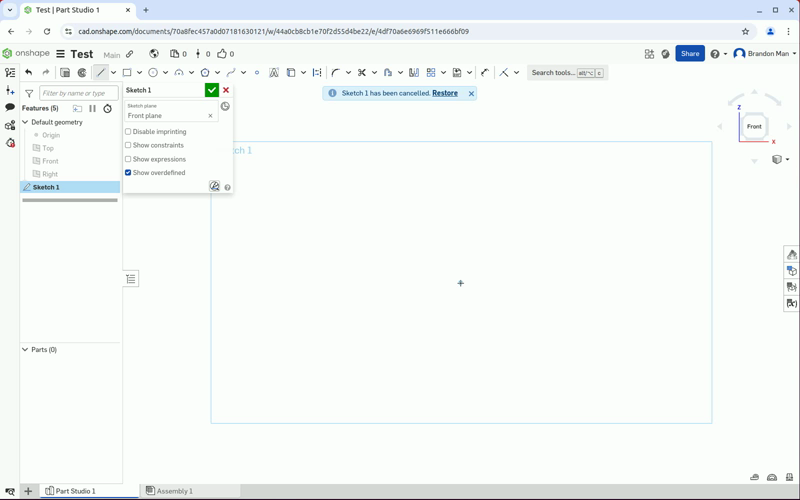
key_down(shift)
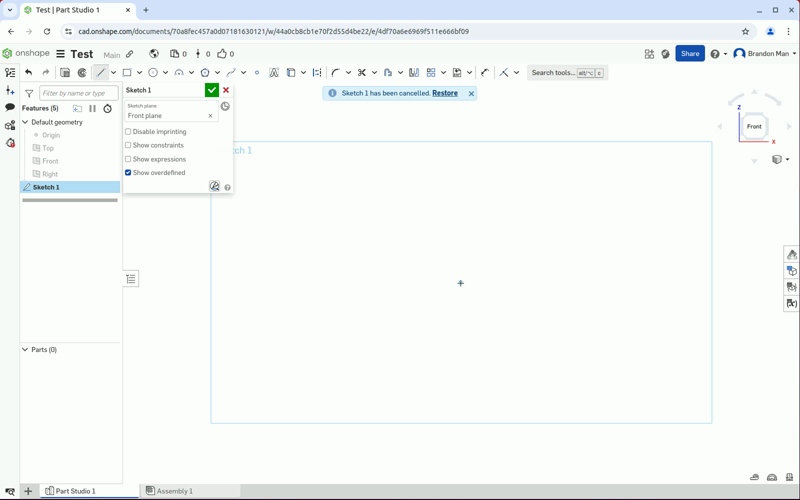
mouse_move(573, 282)
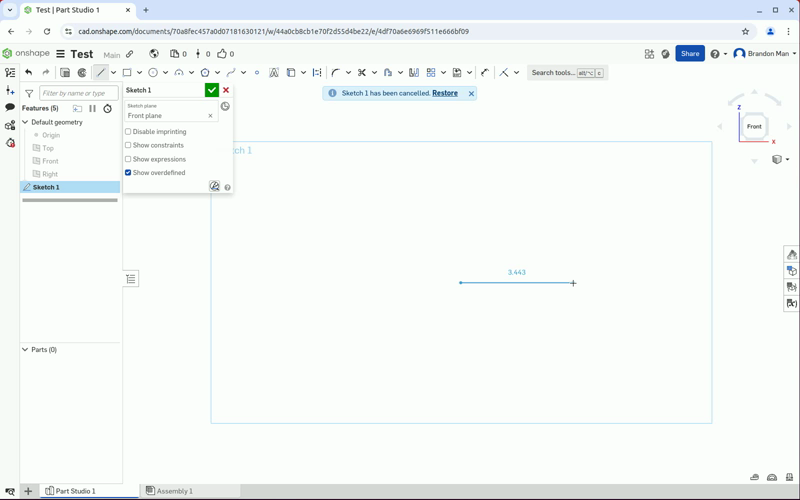
click(573, 282)
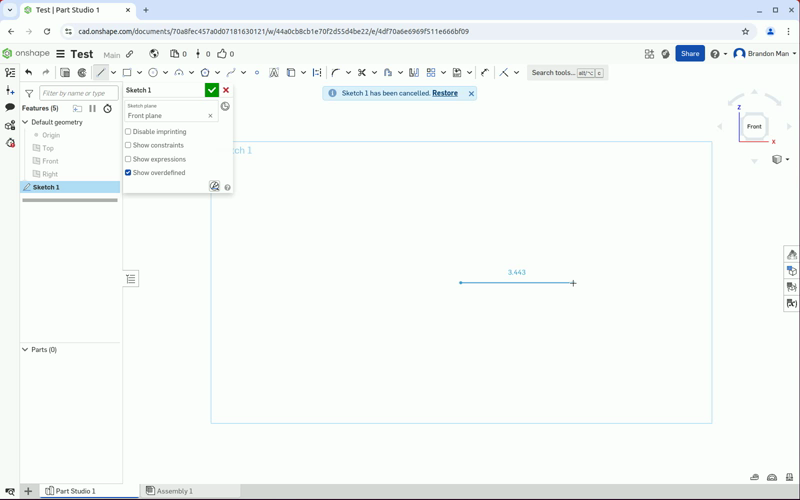
key_up(shift)
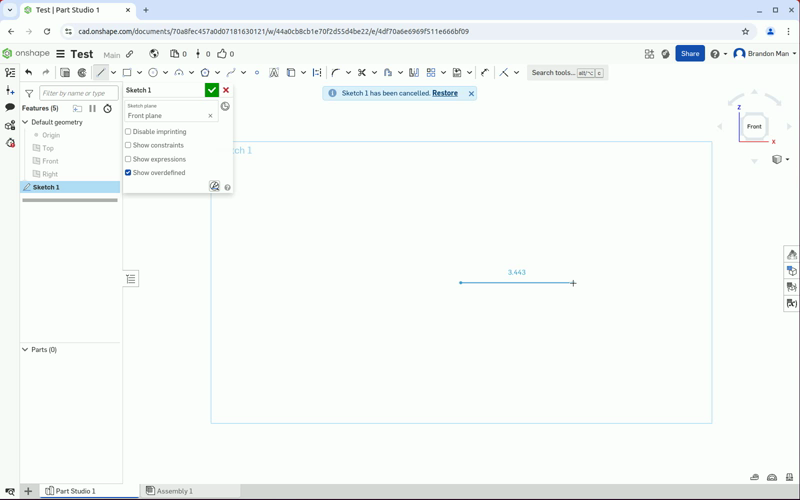
key_down(shift)
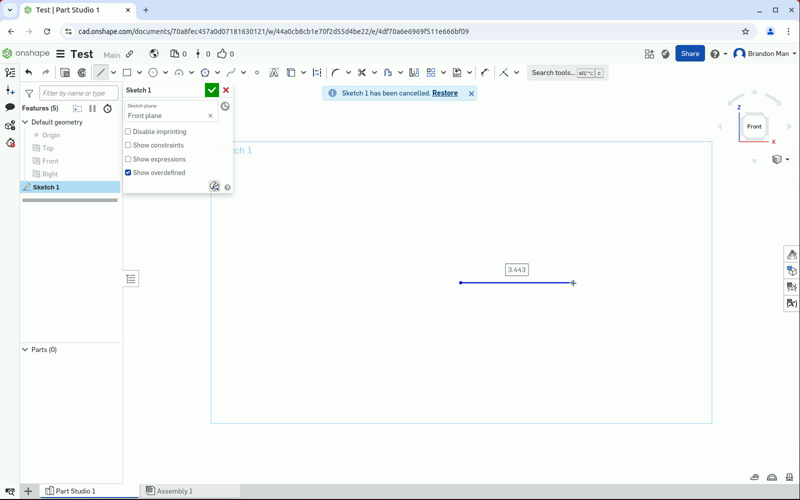
mouse_move(589, 282)
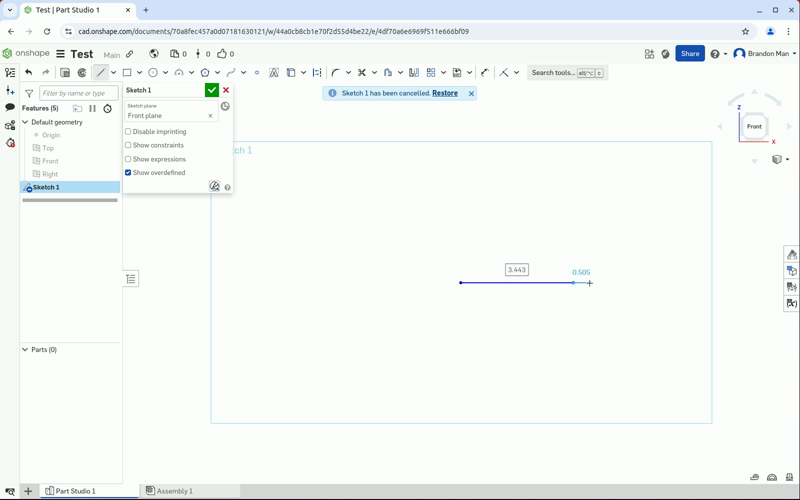
mouse_move(573, 226)
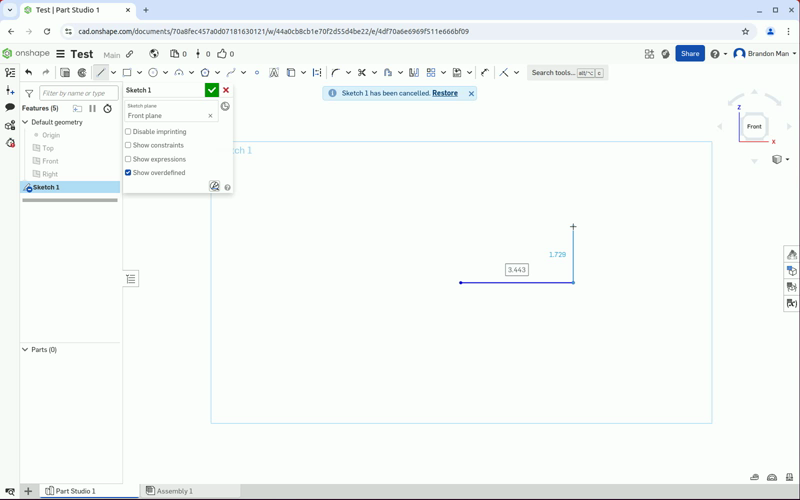
click(573, 226)
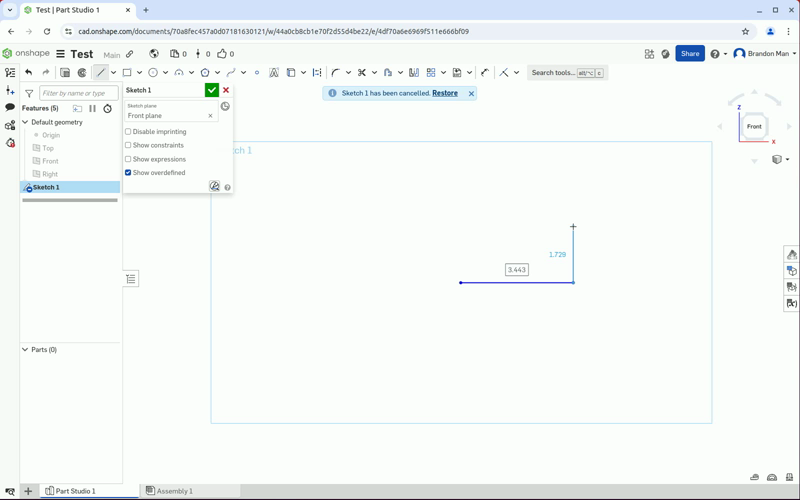
key_up(shift)
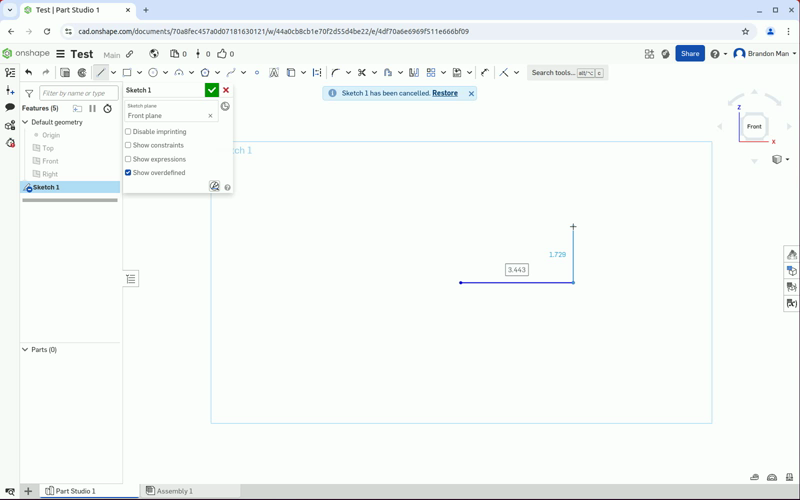
key_down(shift)
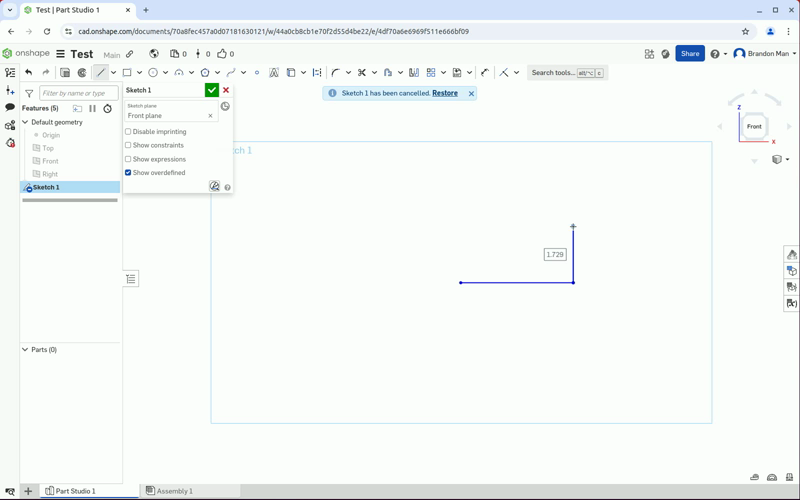
mouse_move(460, 226)
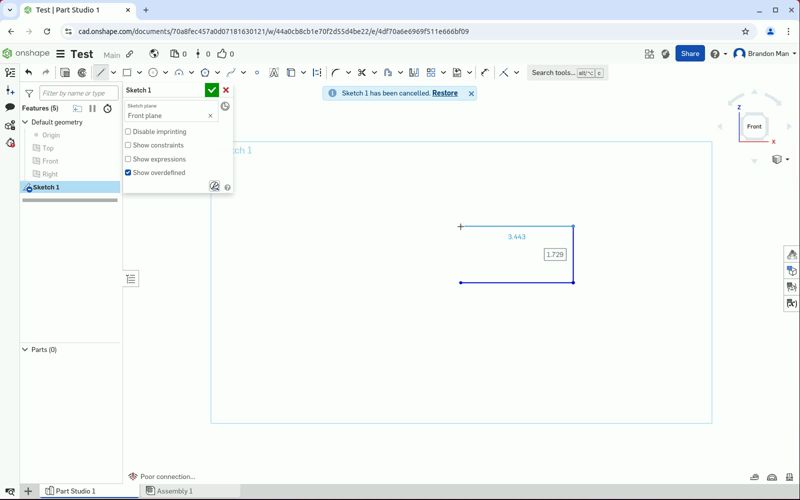
click(460, 226)
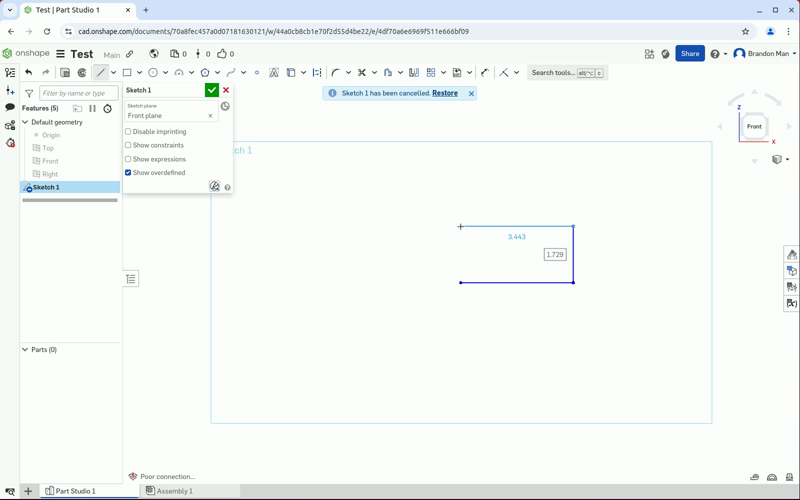
key_up(shift)
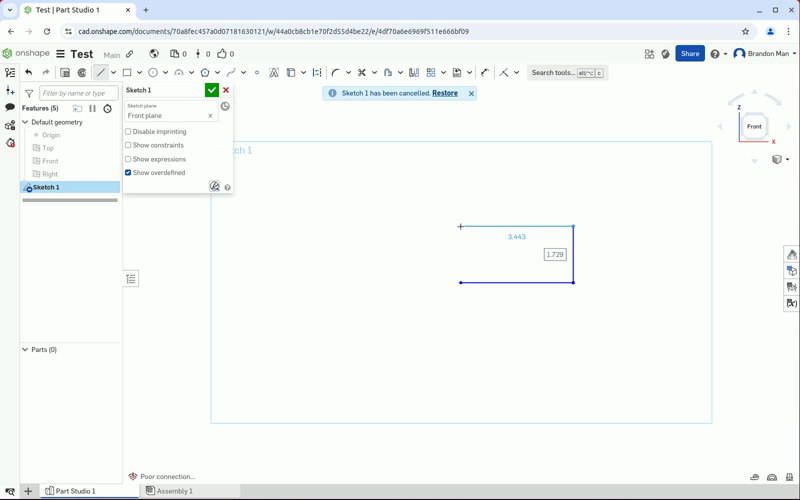
key(esc)
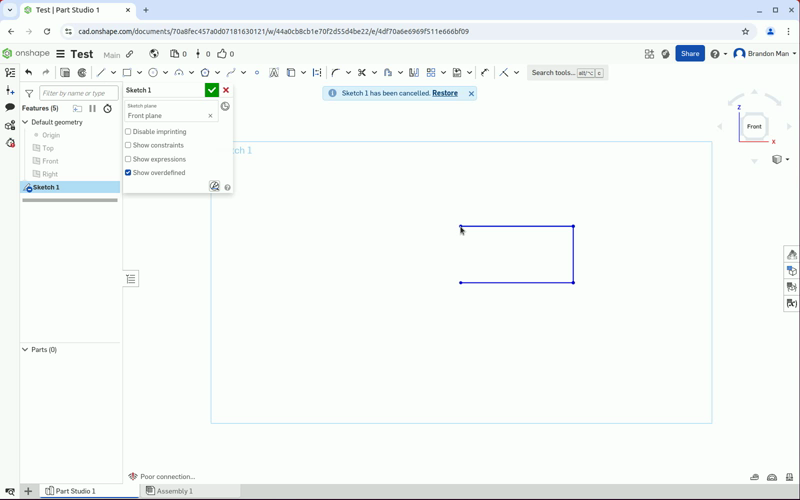
key(a)
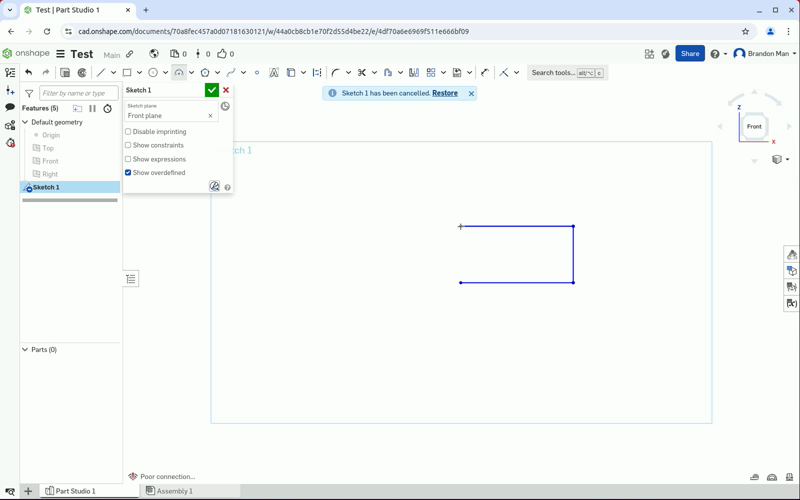
mouse_move(460, 226)
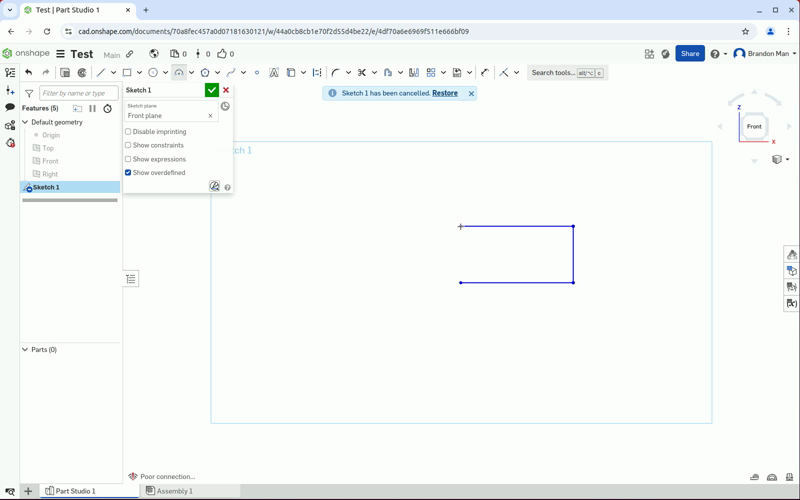
click(460, 226)
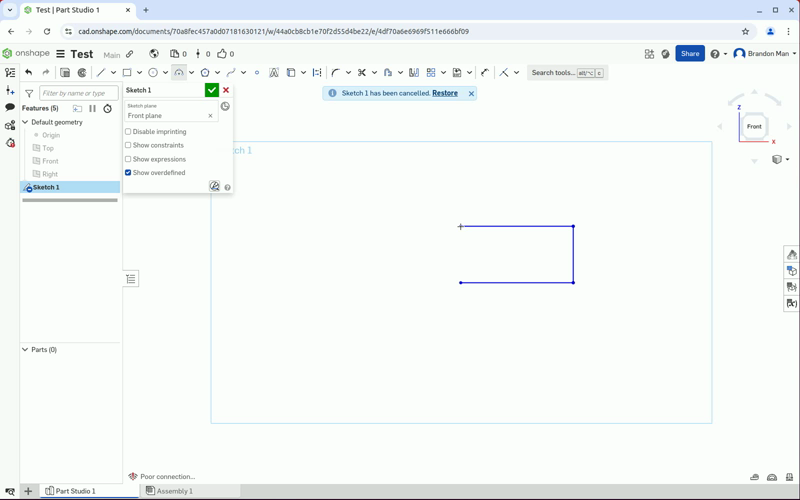
mouse_move(460, 282)
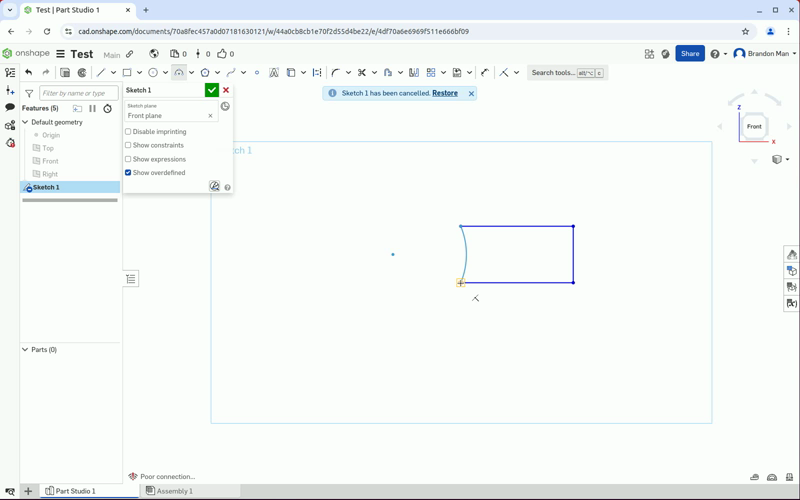
click(460, 282)
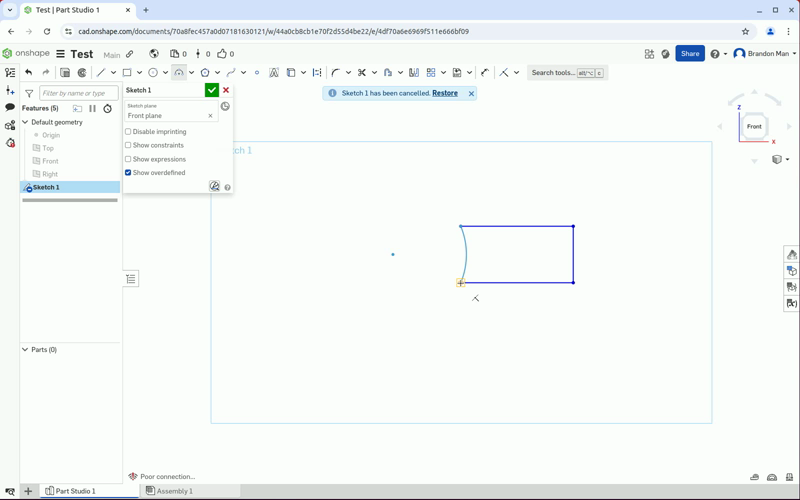
key_down(shift)
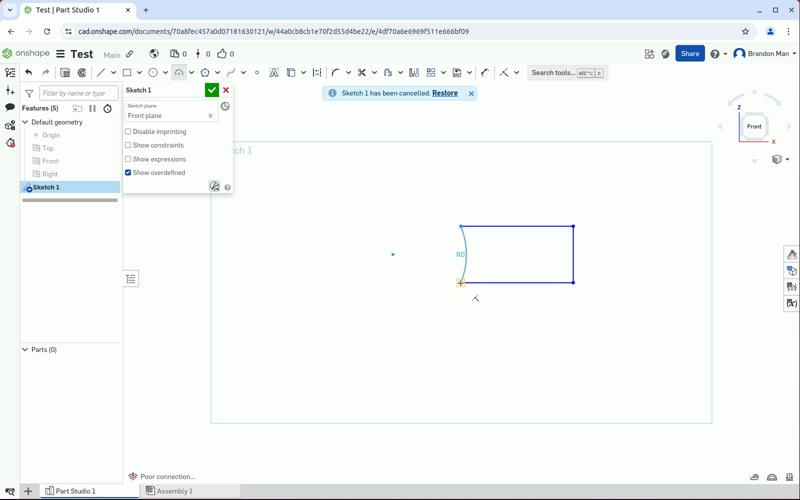
mouse_move(432, 254)
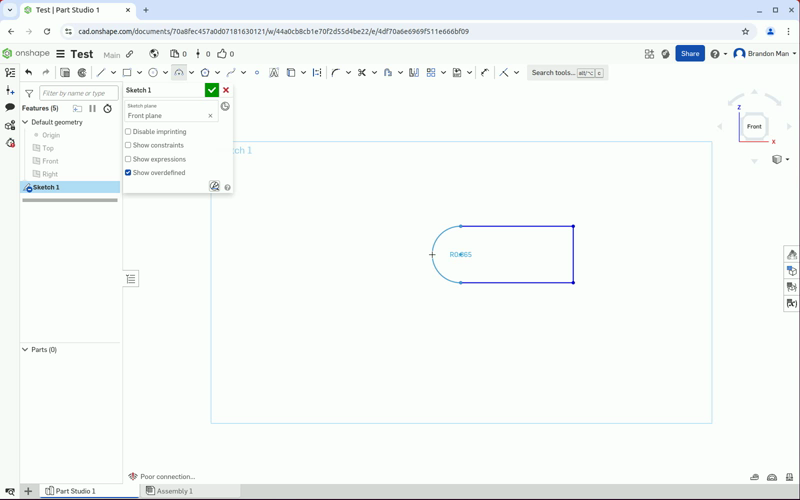
click(432, 254)
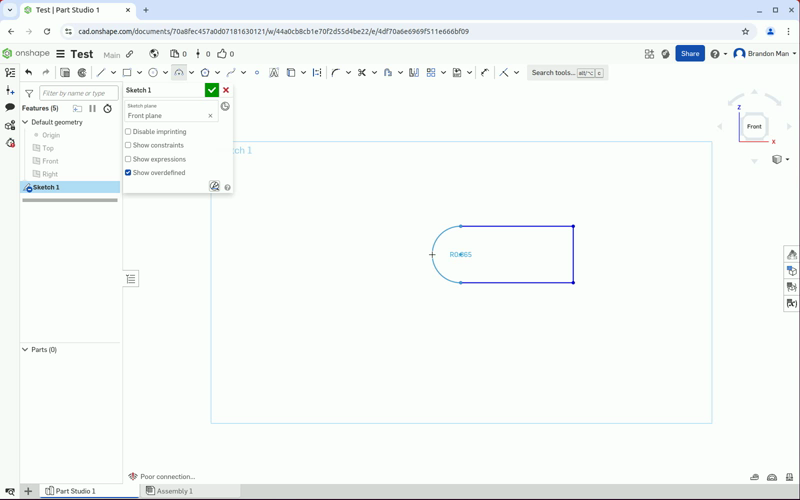
key_up(shift)
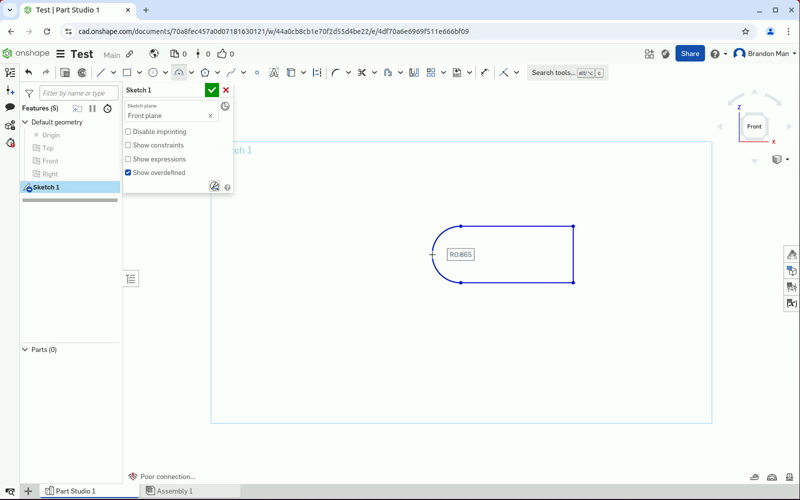
key(esc)
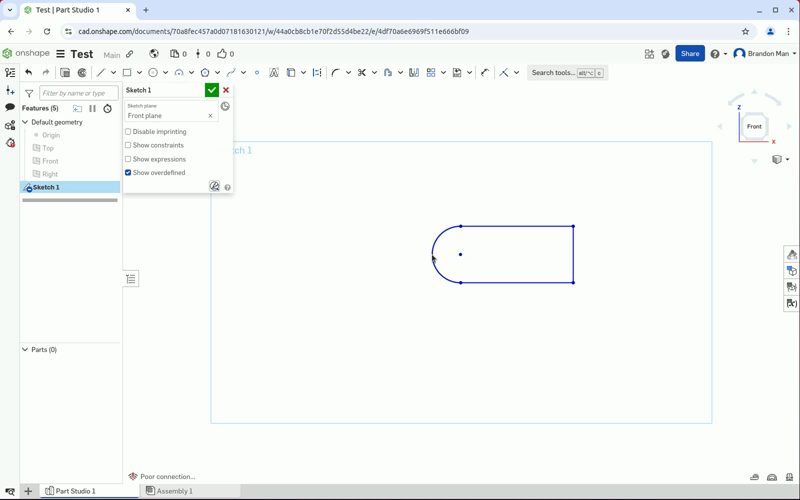
mouse_move(527, 275)
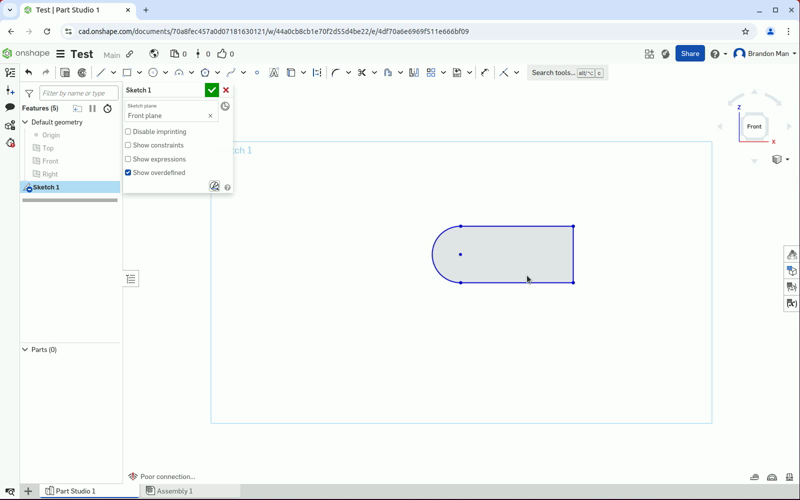
click(527, 275)
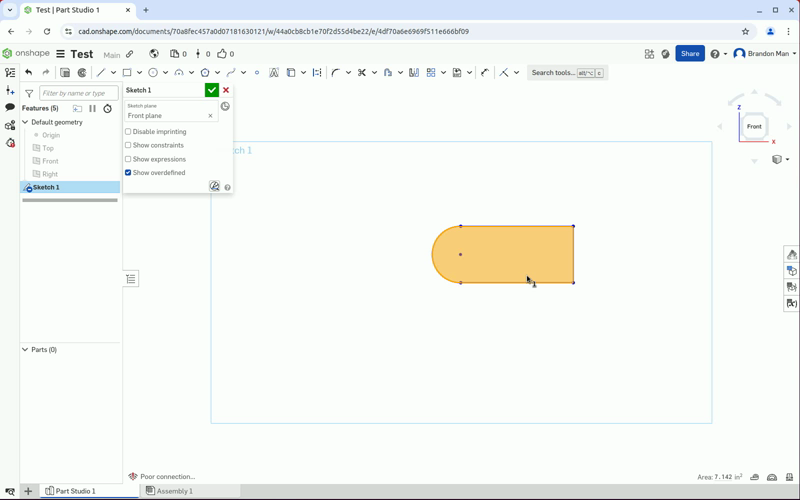
mouse_move(73, 352)
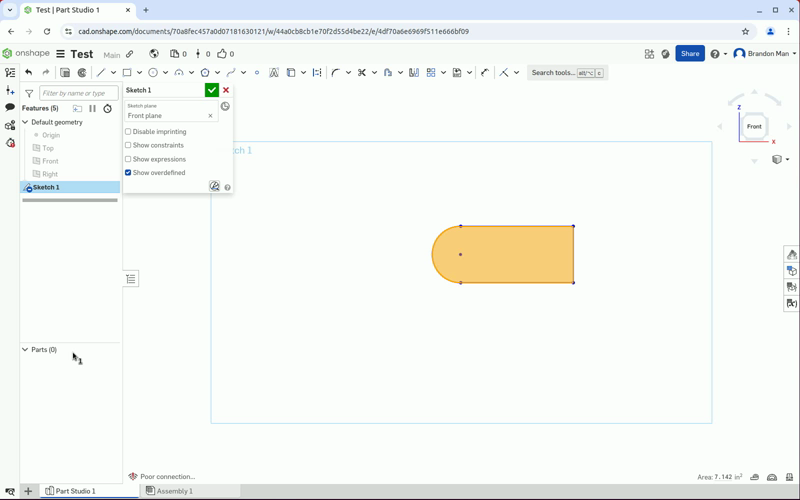
key(shift+y)
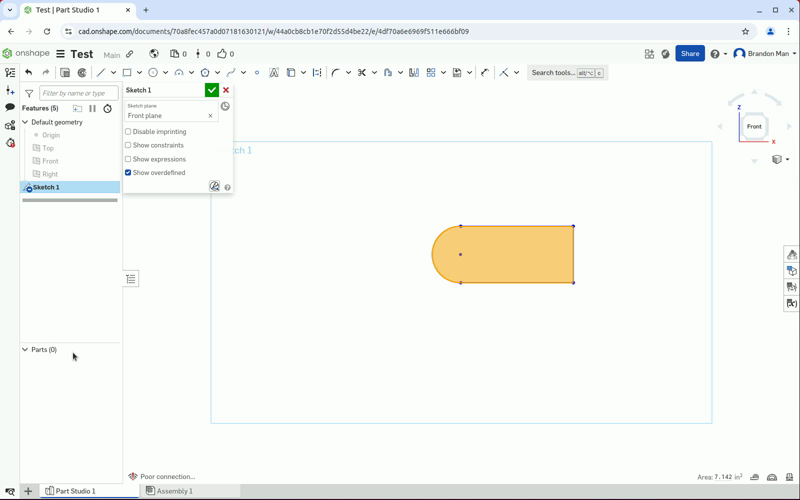
key(shift+e)
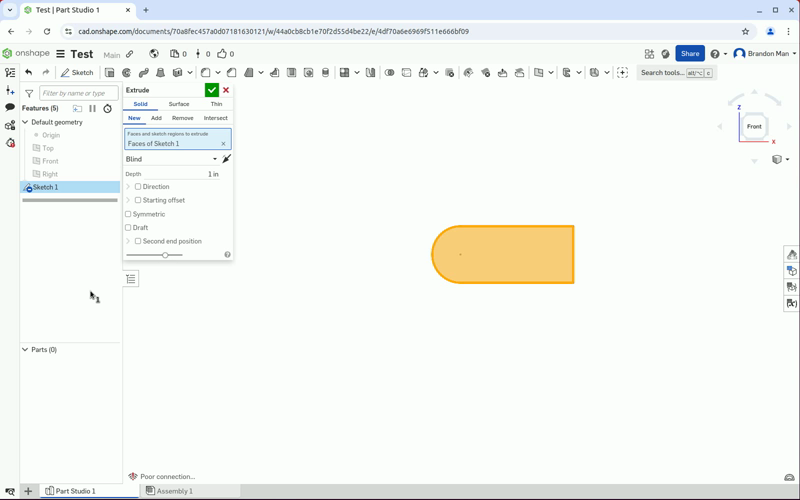
mouse_move(143, 106)
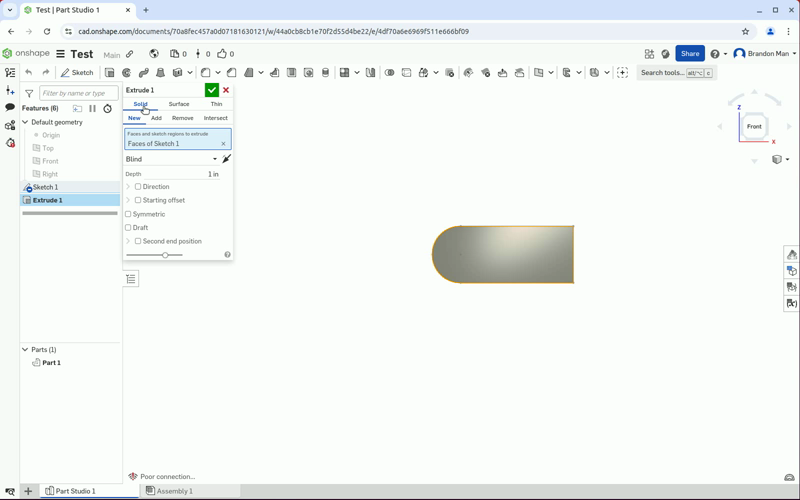
click(143, 106)
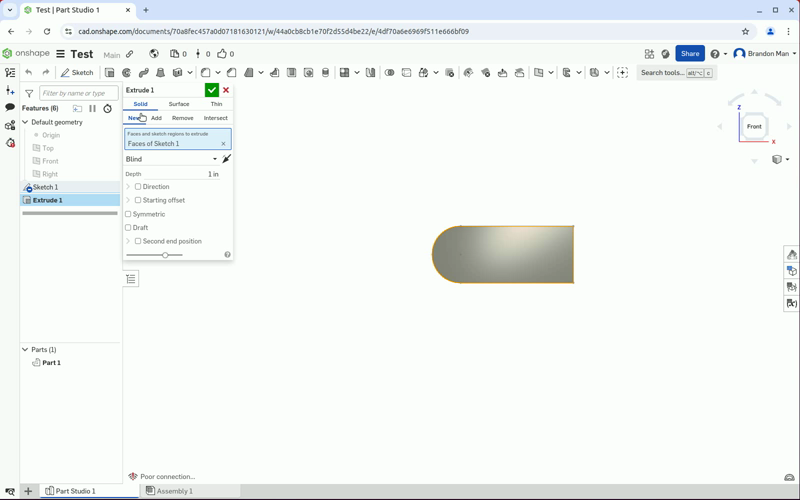
mouse_move(137, 120)
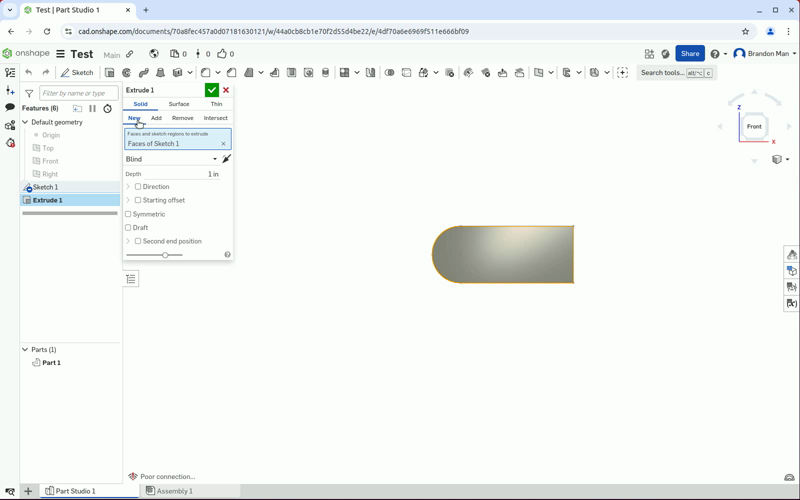
click(137, 120)
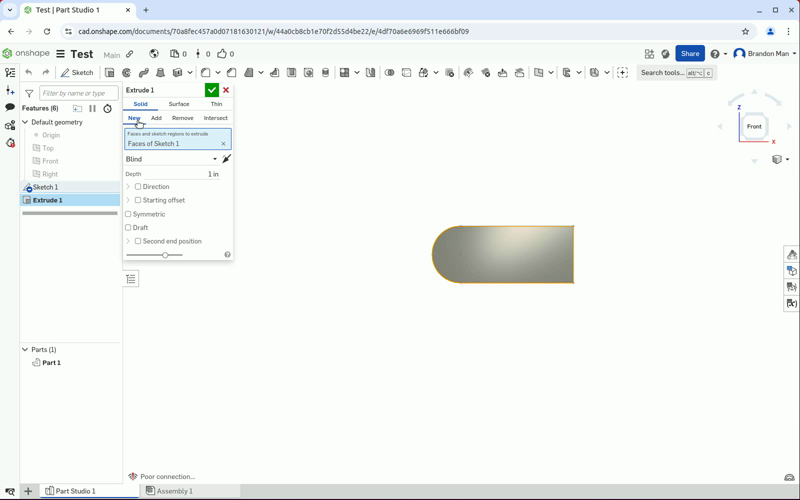
key(tab, 4)
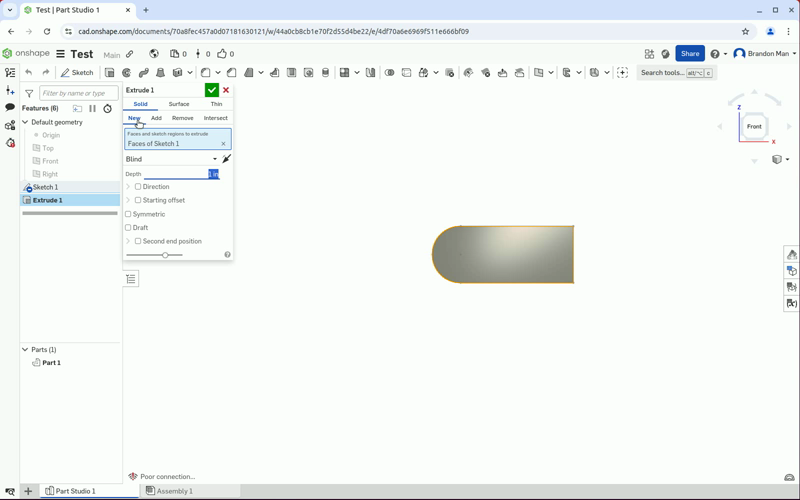
text(1.722)
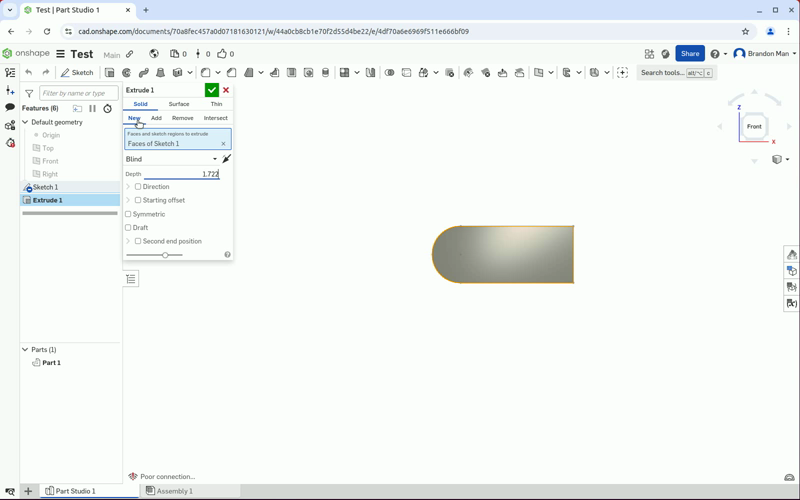
key(enter)
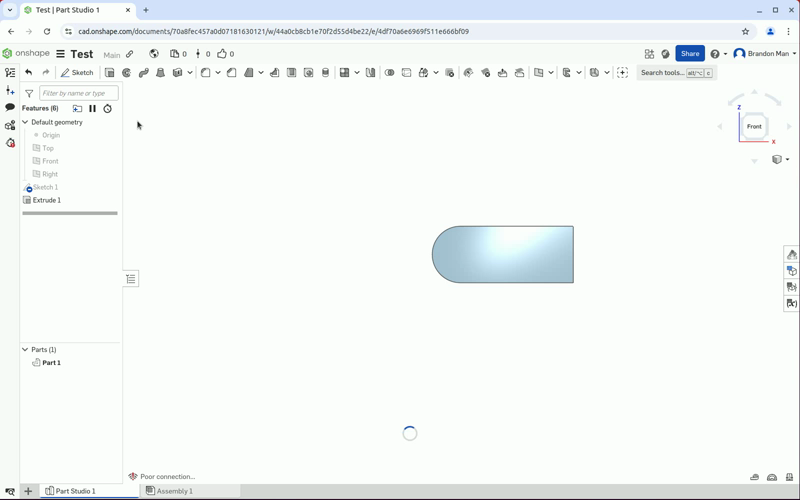
key(shift+h)
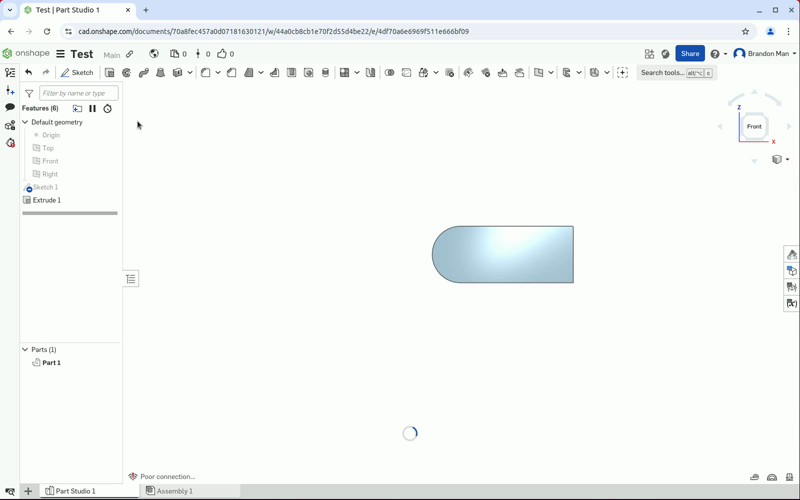
key(shift+h)
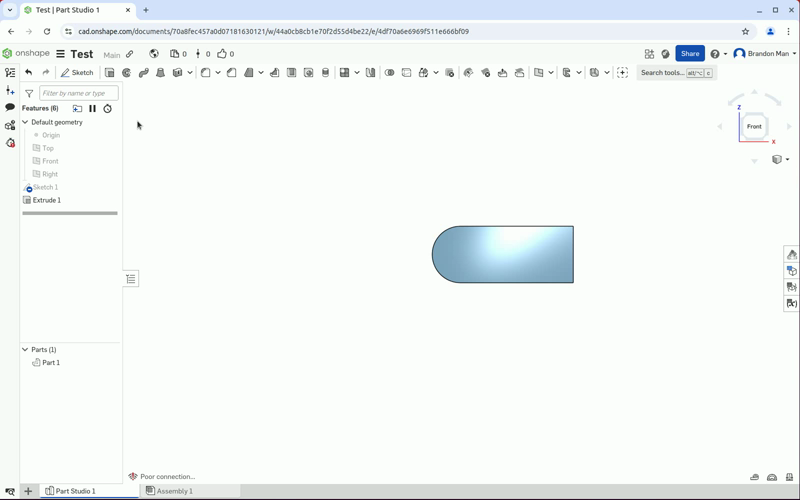
mouse_move(73, 189)
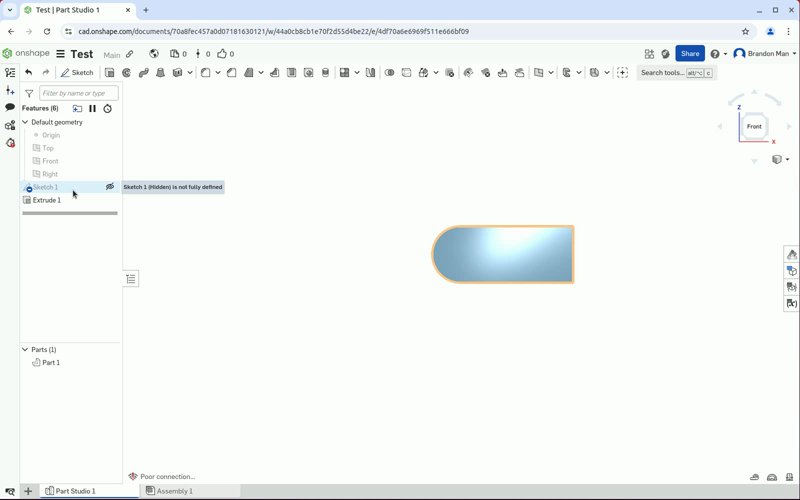
click(73, 189)
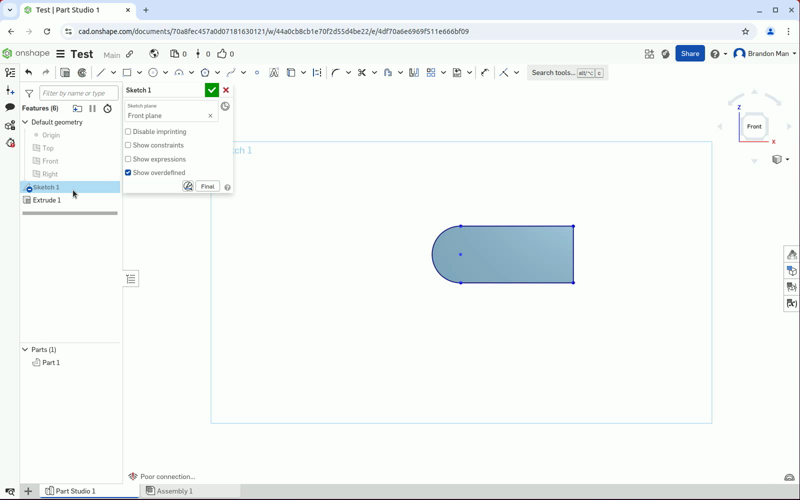
mouse_move(229, 92)
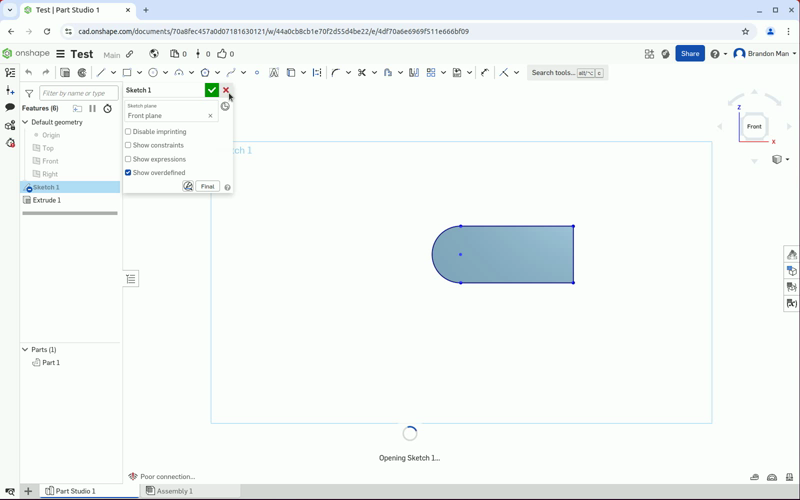
click(229, 92)
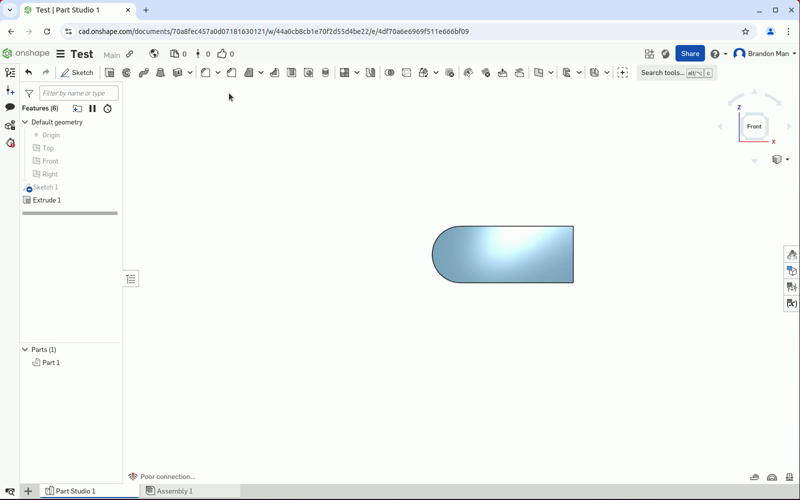
mouse_move(541, 75)
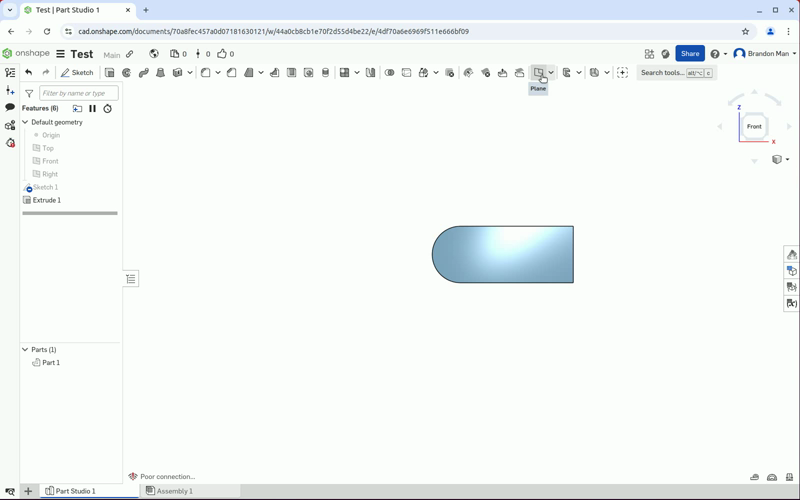
click(541, 75)
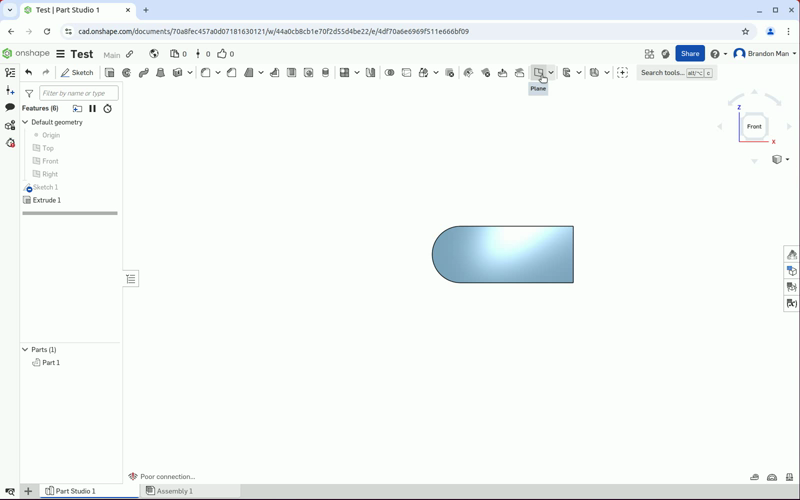
mouse_move(73, 163)
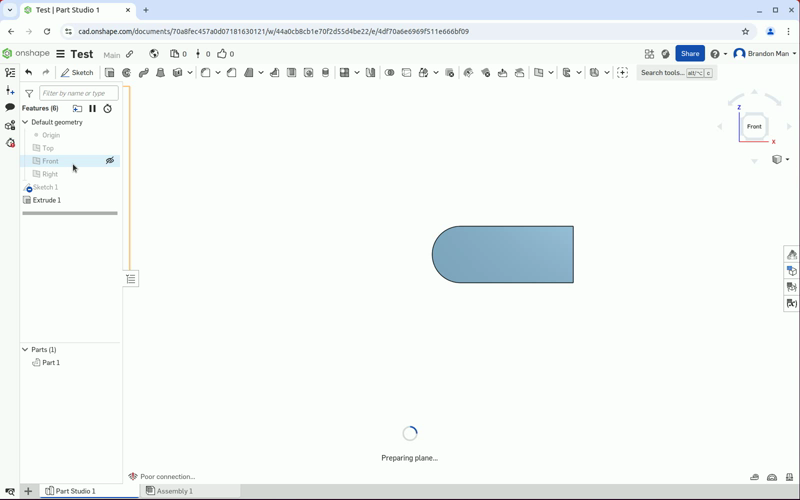
click(73, 163)
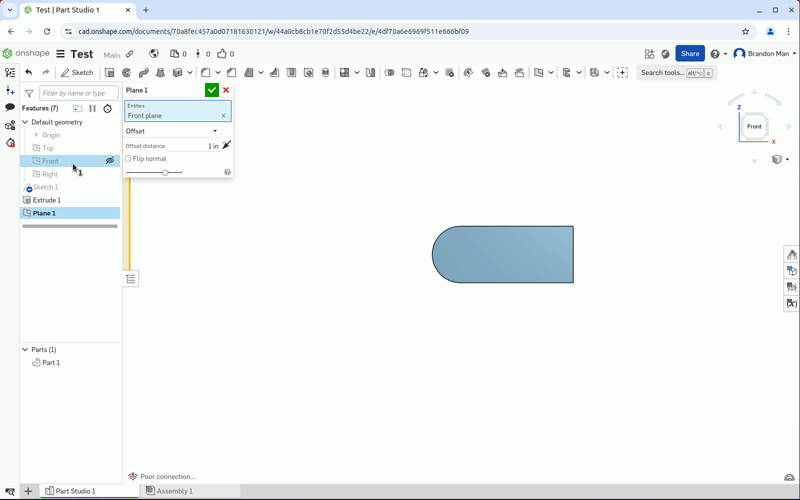
key(tab, 2)
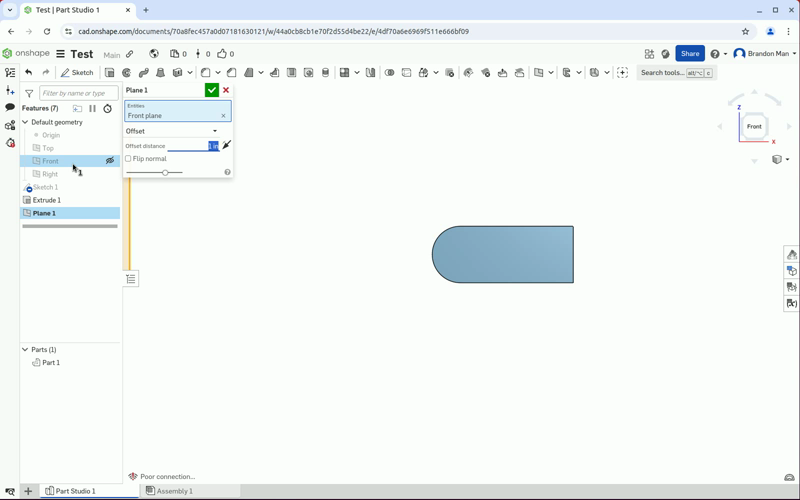
text(1.722)
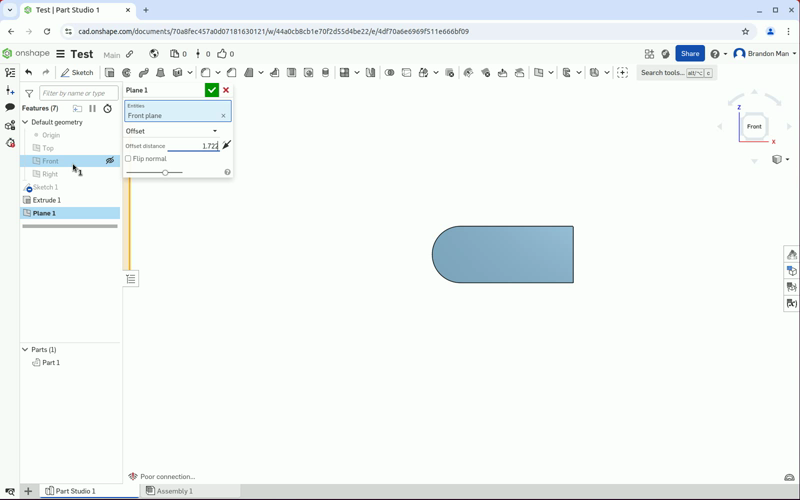
key(enter, 2)
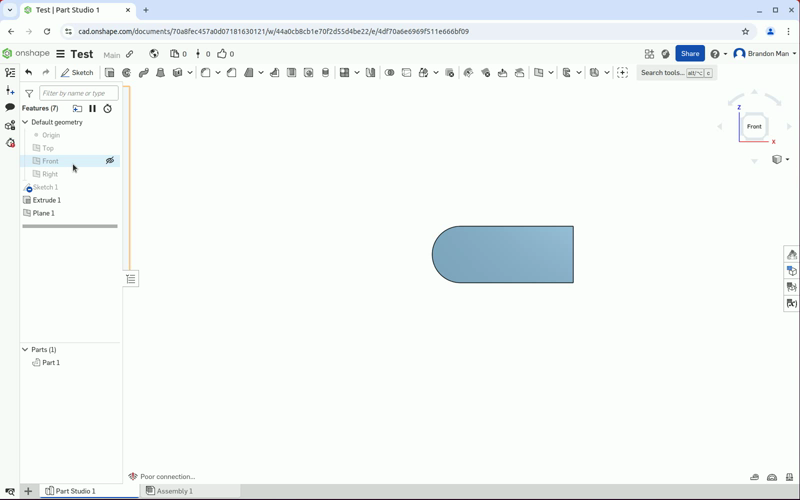
key(shift+s)
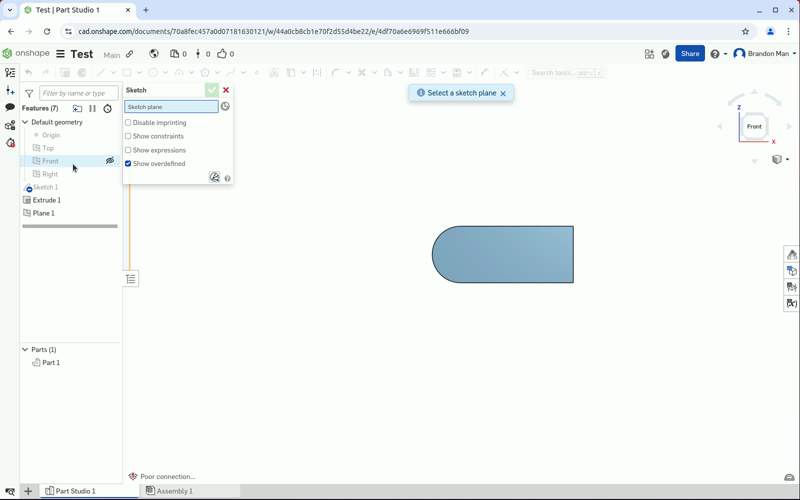
mouse_move(73, 215)
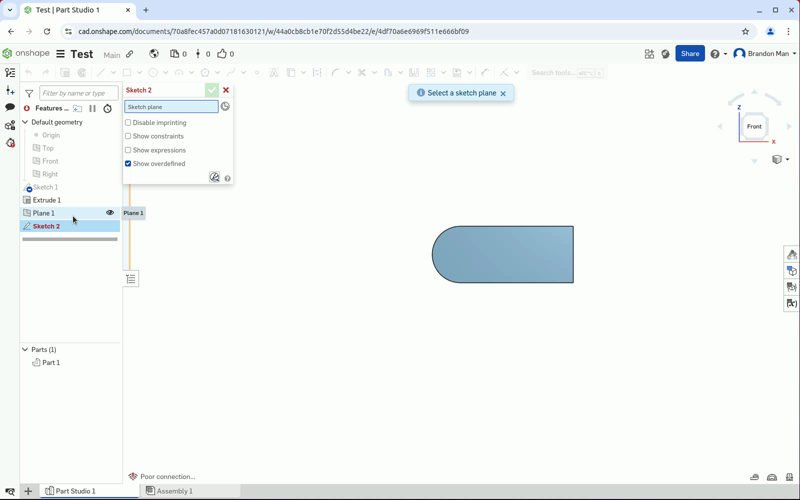
click(73, 215)
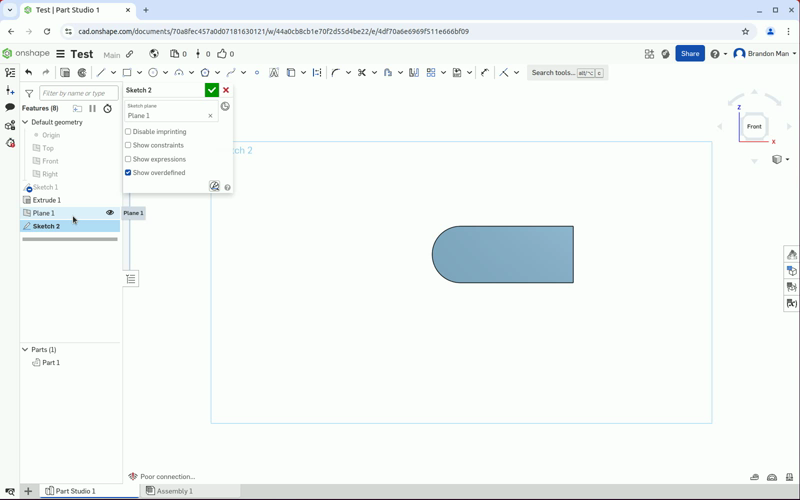
mouse_move(73, 352)
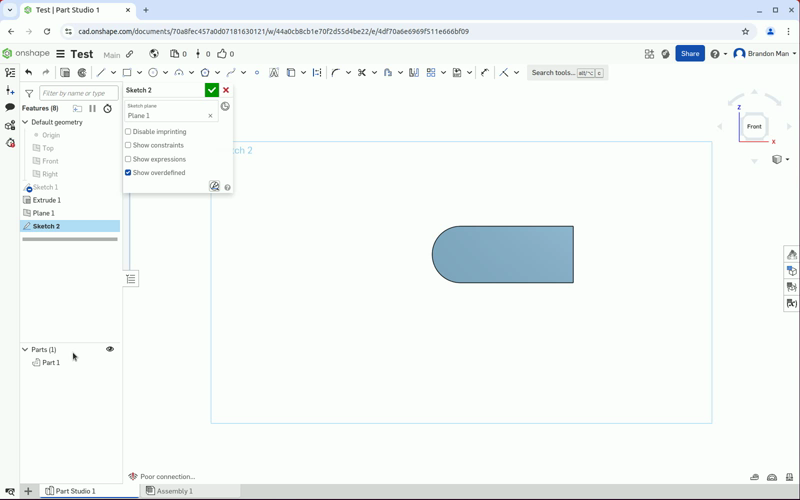
key(y)
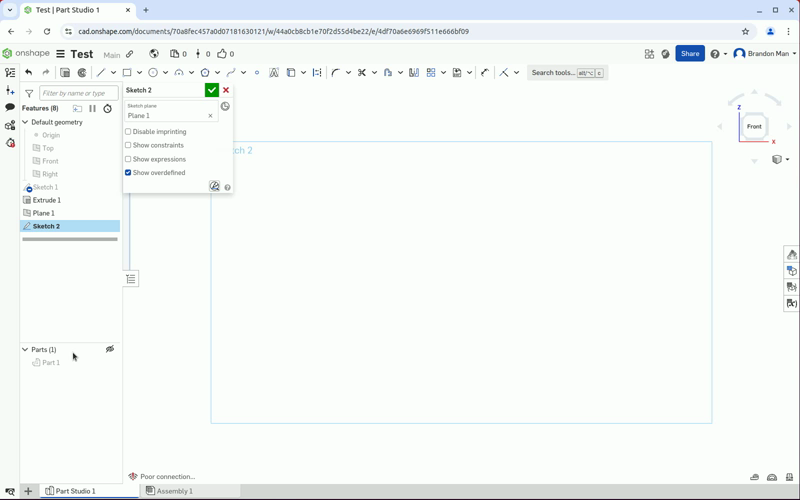
key(l)
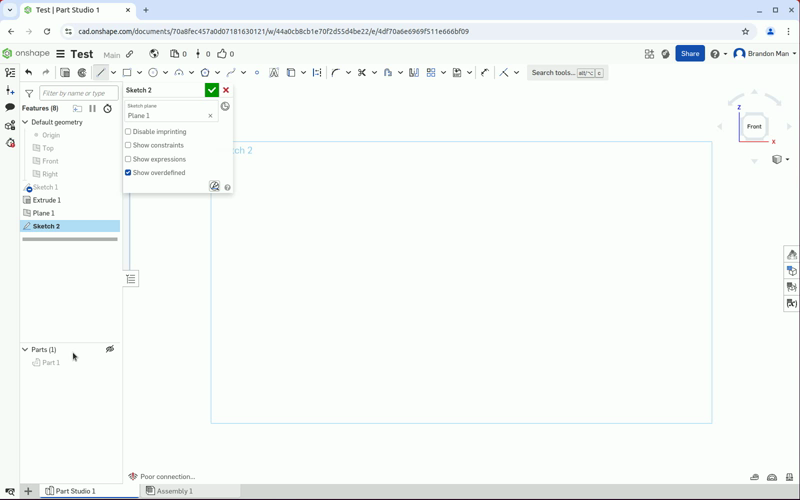
key_down(shift)
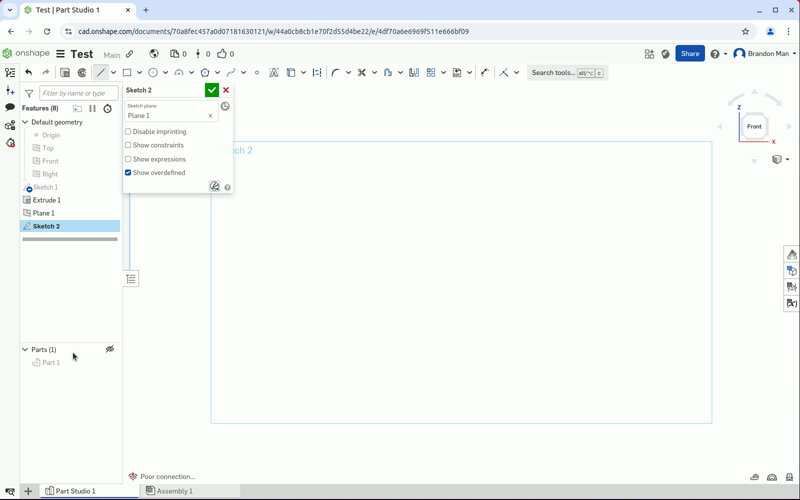
mouse_move(494, 282)
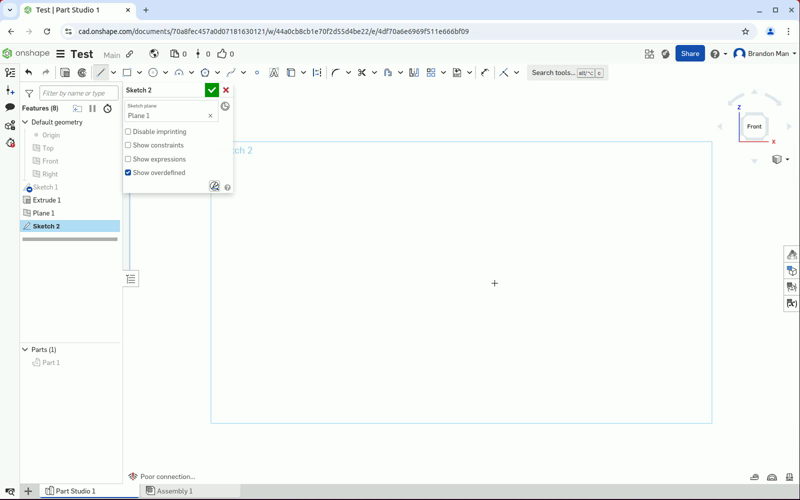
click(494, 282)
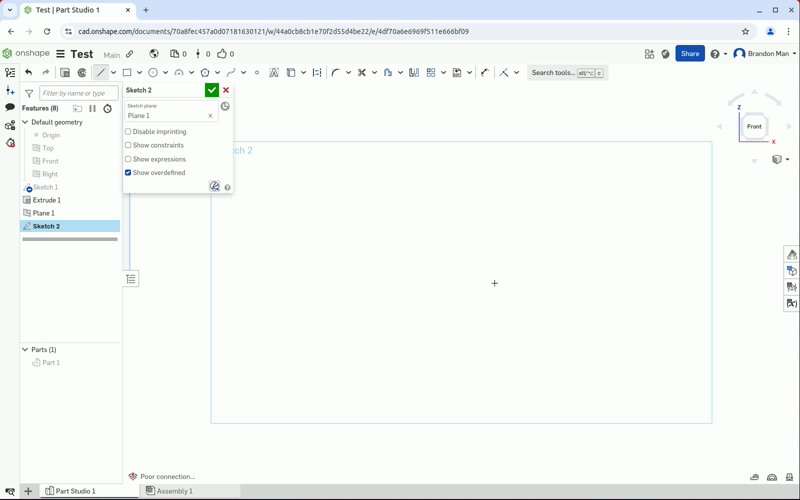
key_up(shift)
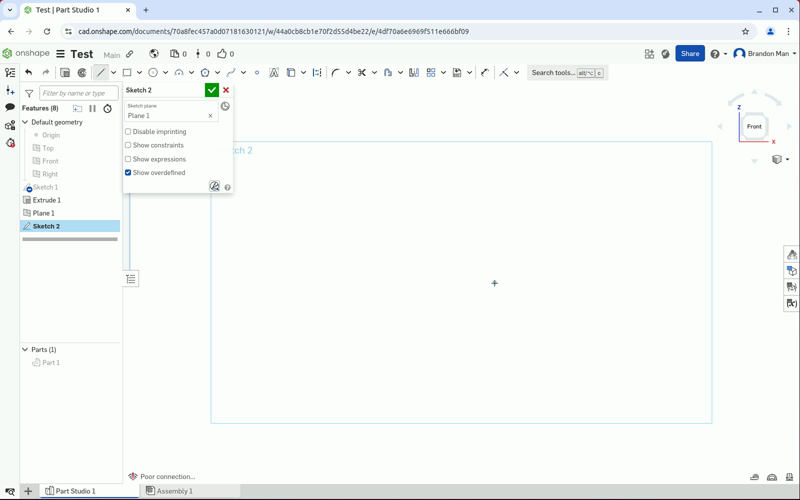
key_down(shift)
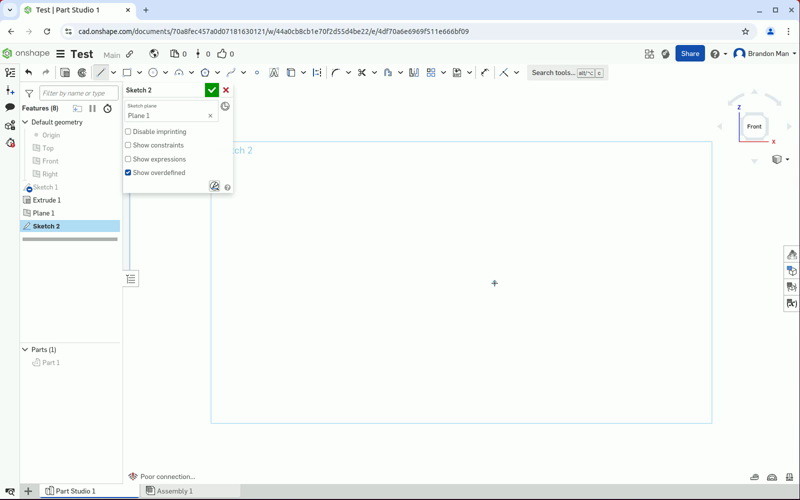
mouse_move(573, 282)
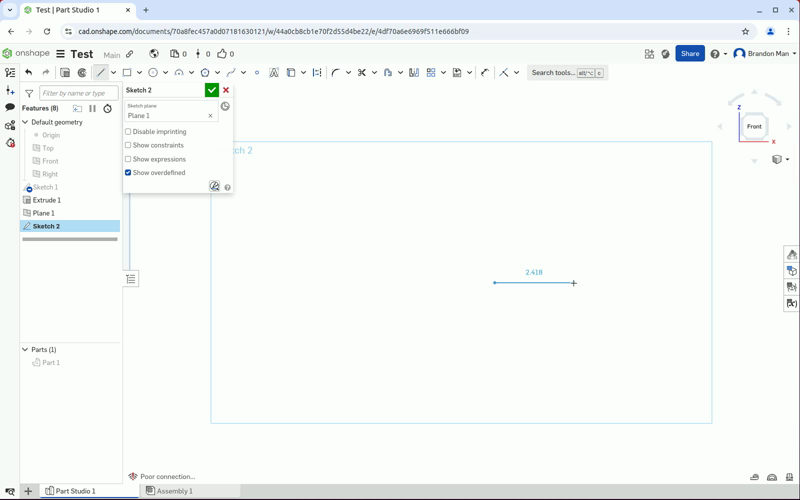
click(573, 282)
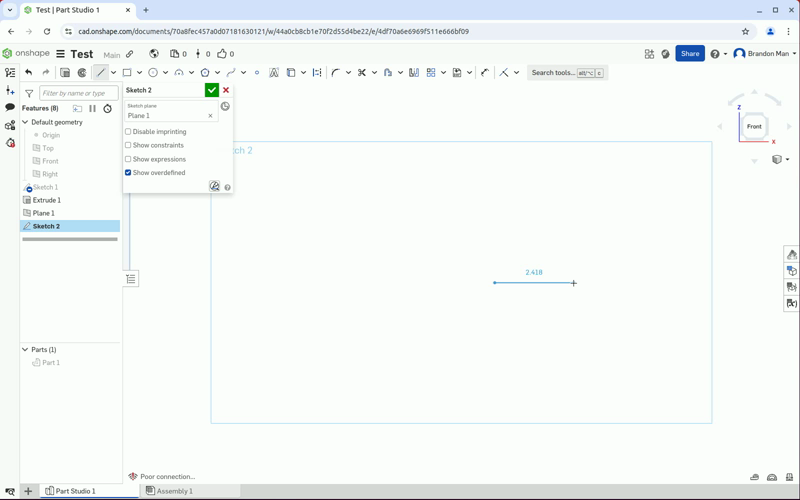
key_up(shift)
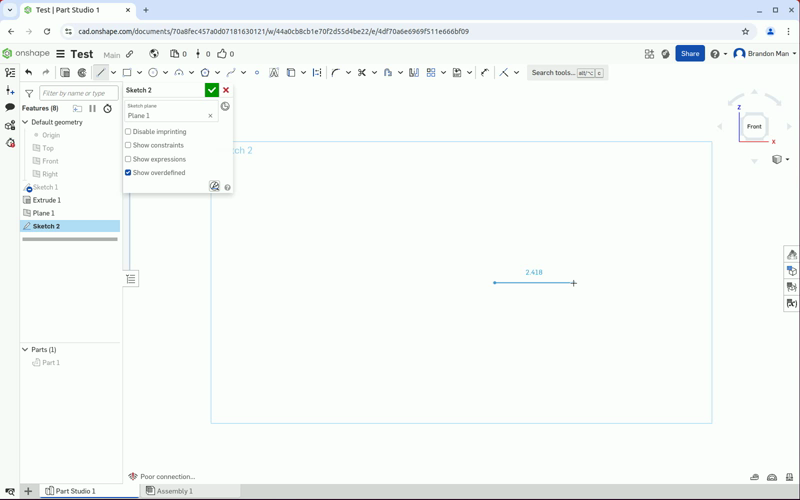
key_down(shift)
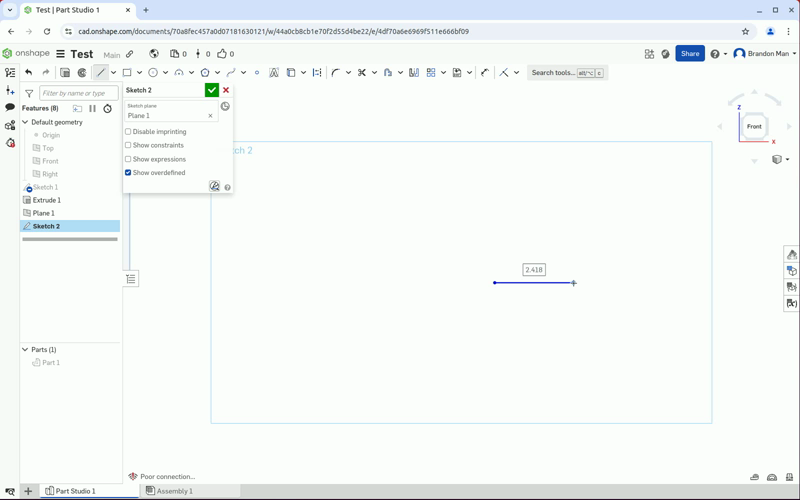
mouse_move(589, 282)
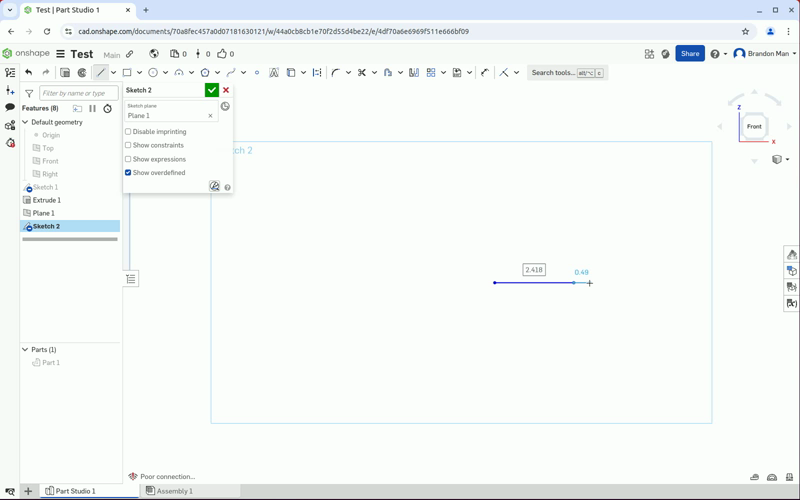
mouse_move(573, 226)
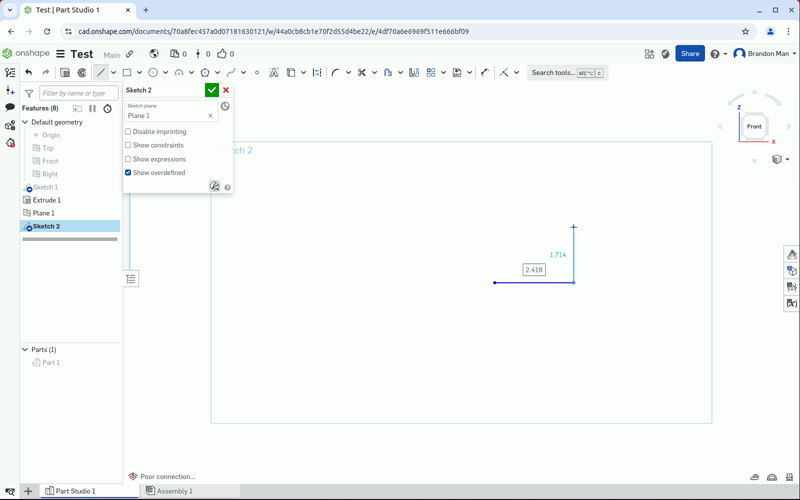
click(573, 226)
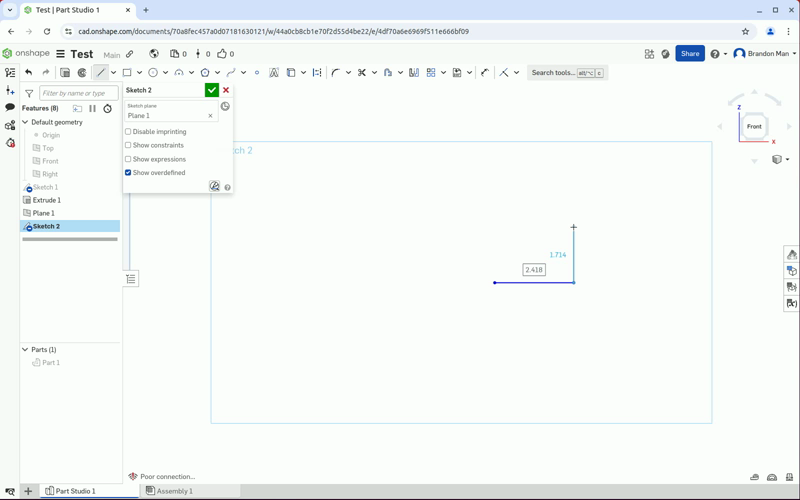
key_up(shift)
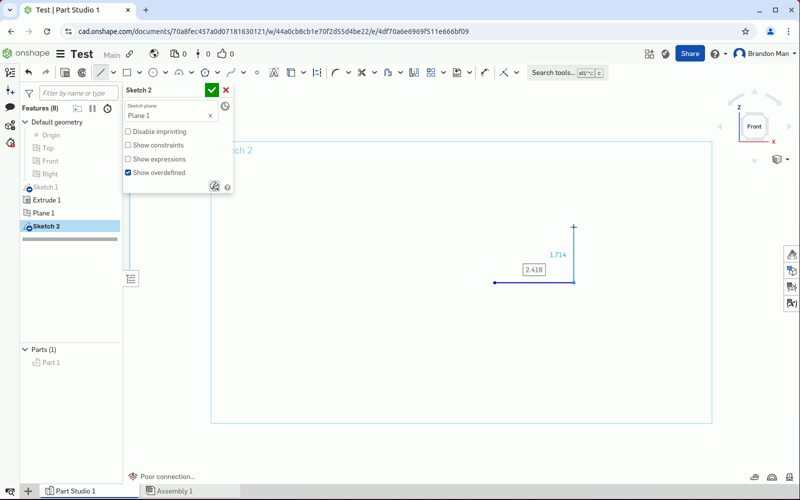
key_down(shift)
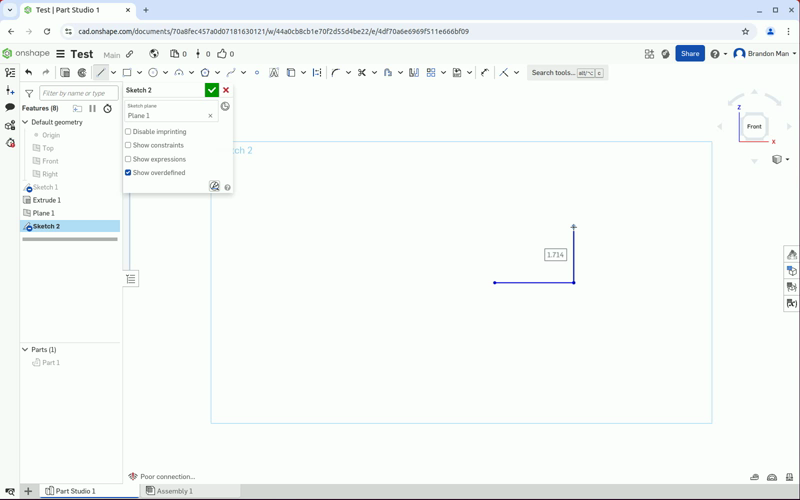
mouse_move(494, 226)
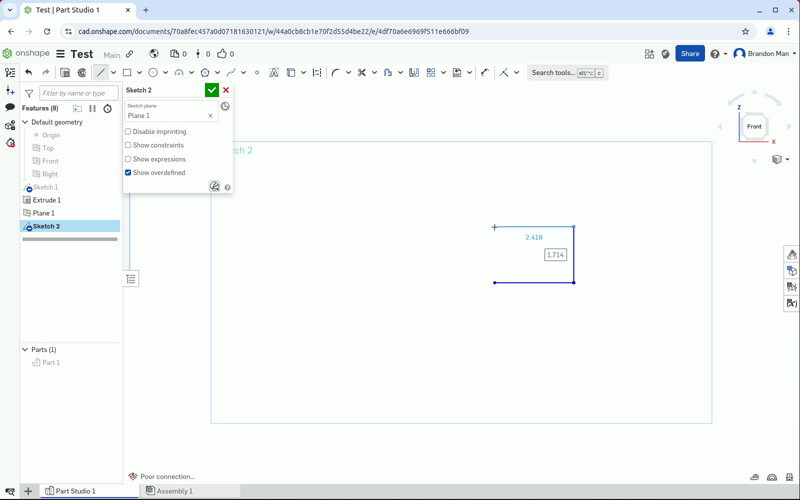
click(494, 226)
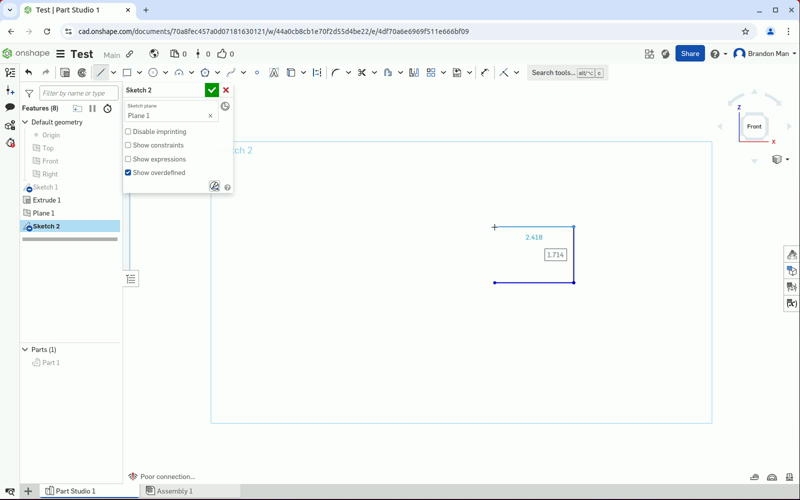
key_up(shift)
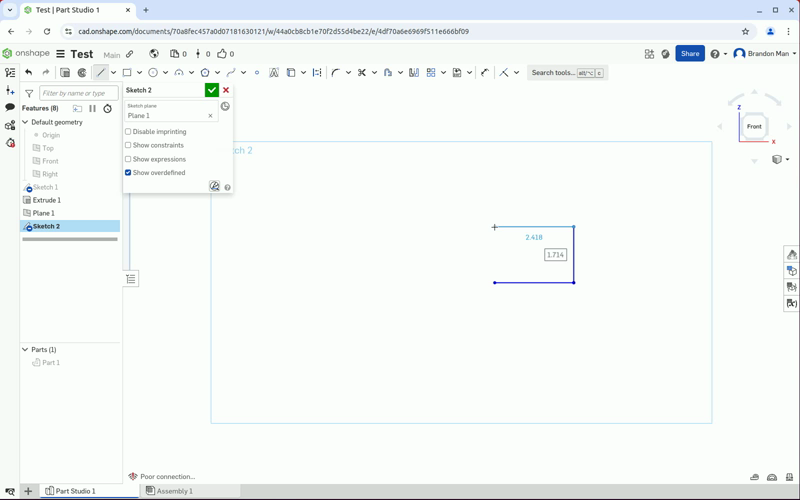
mouse_move(524, 226)
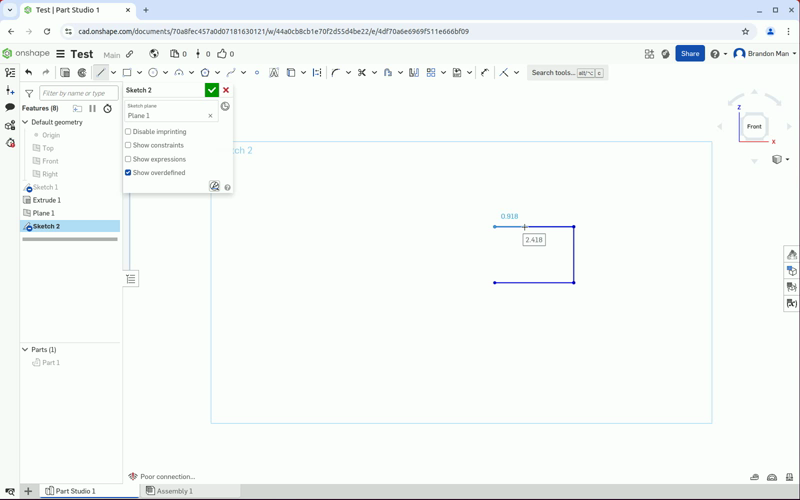
key_down(shift)
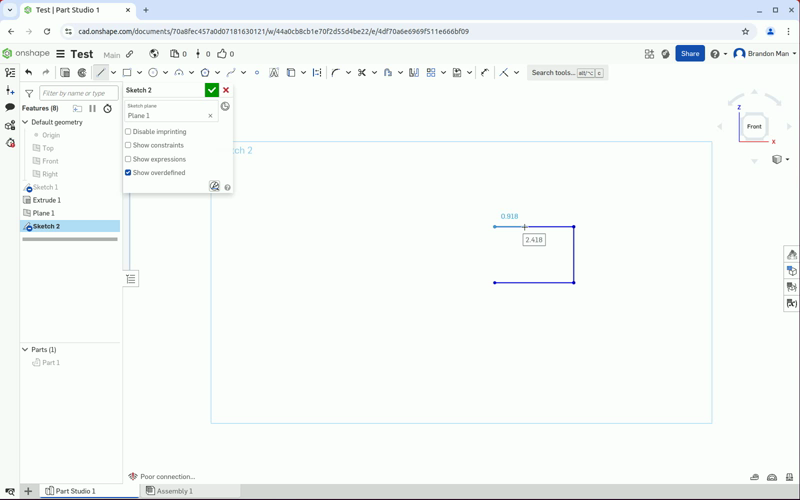
mouse_move(494, 282)
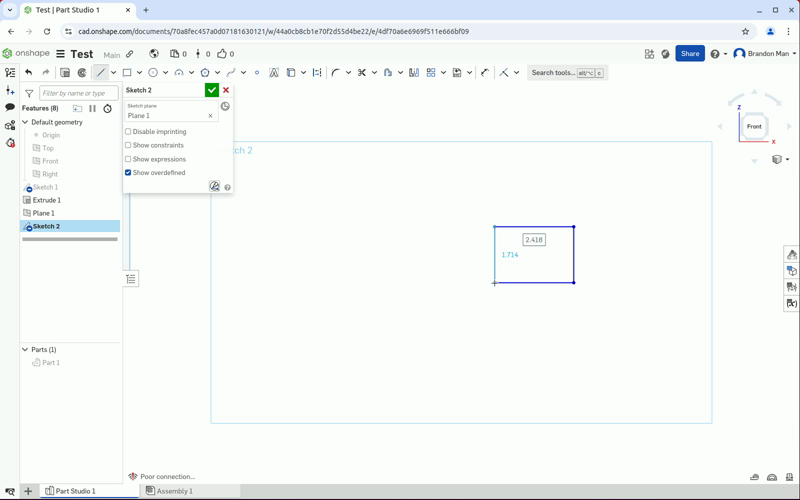
key_up(shift)
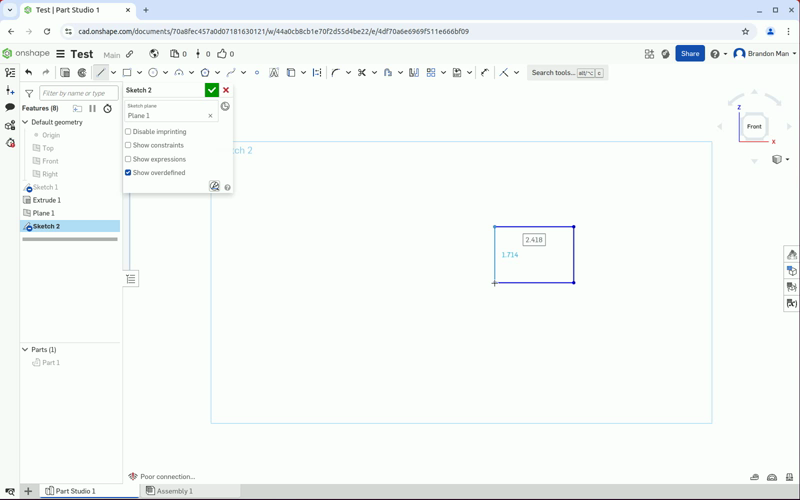
click(494, 282)
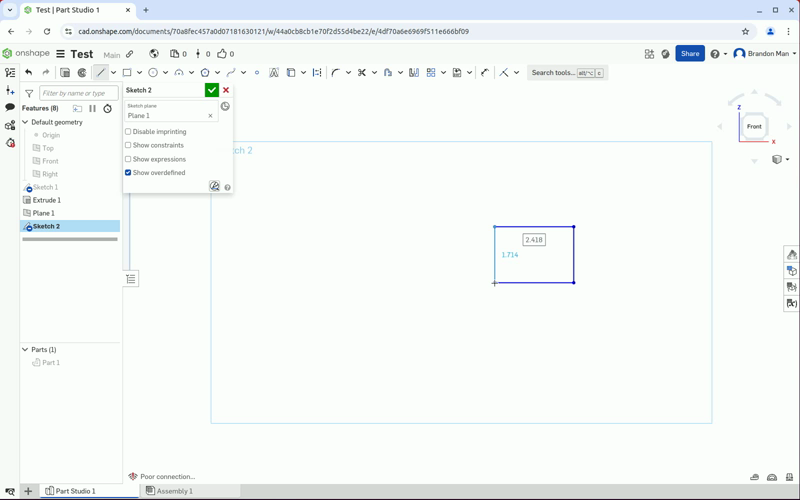
key(esc)
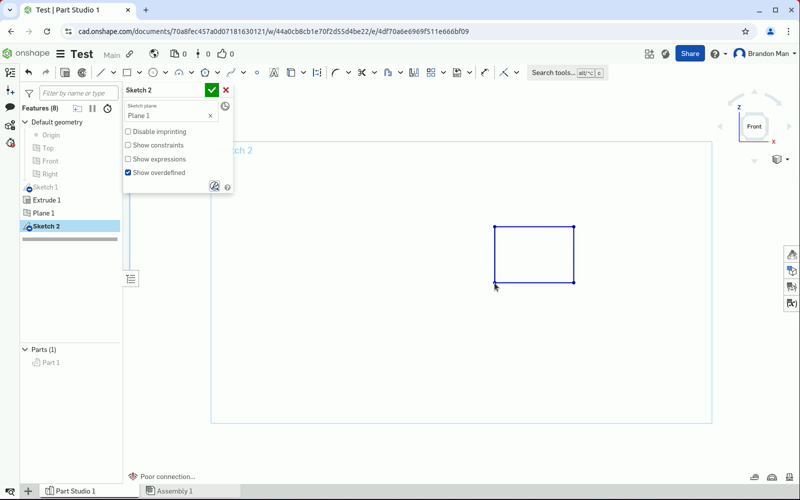
mouse_move(514, 252)
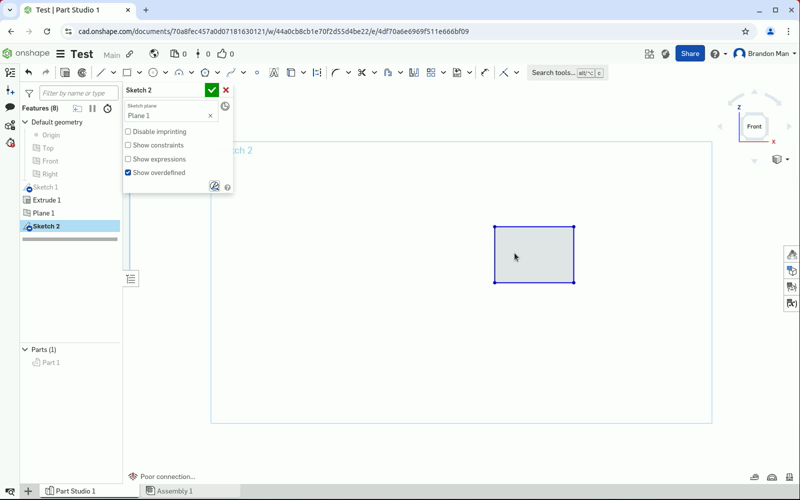
click(514, 252)
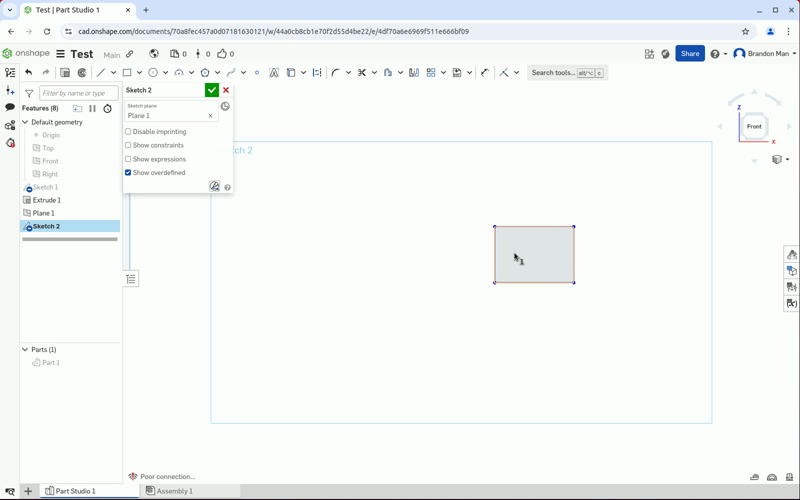
mouse_move(73, 352)
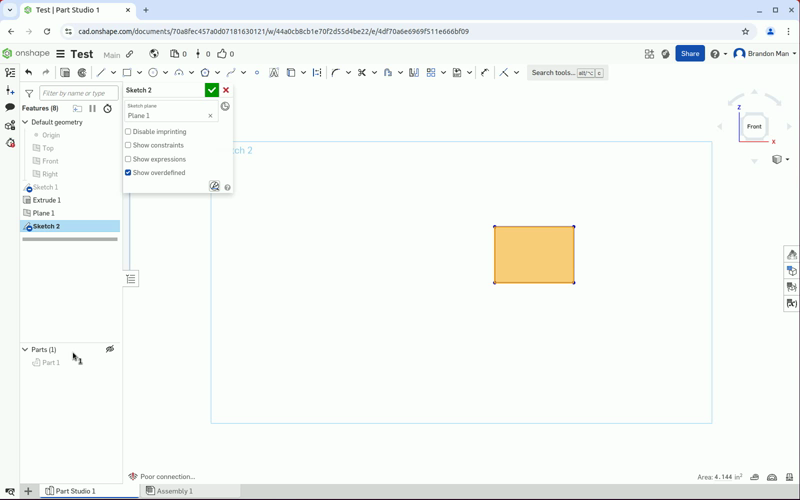
key(shift+y)
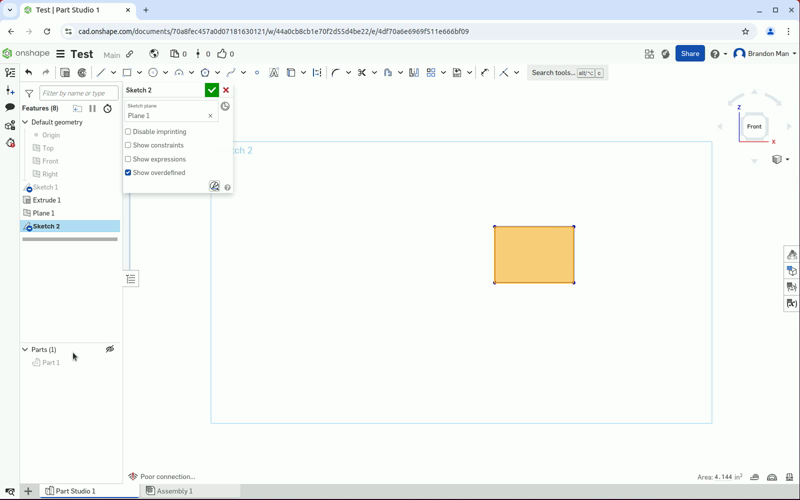
key(shift+e)
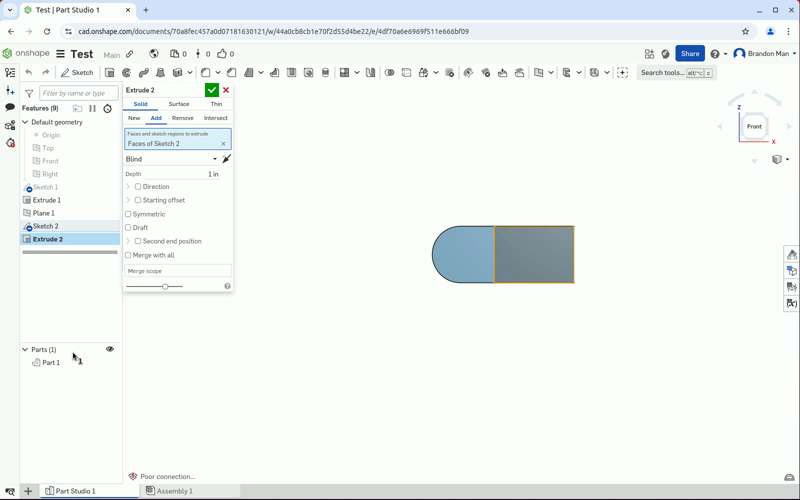
mouse_move(143, 106)
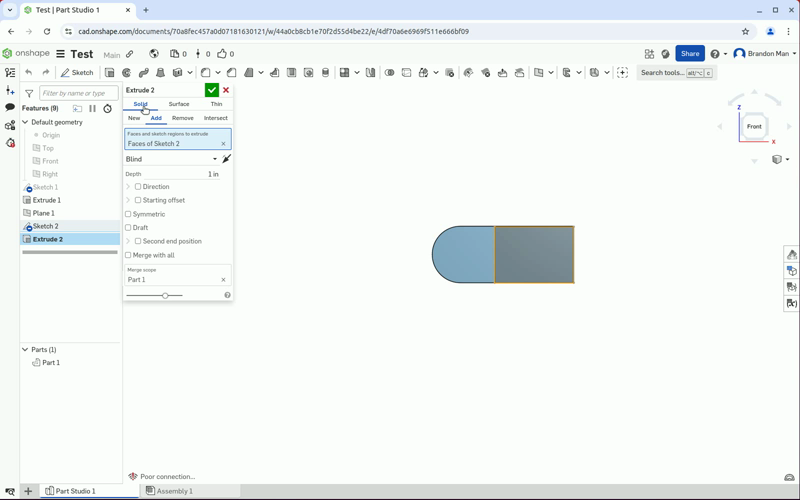
click(143, 106)
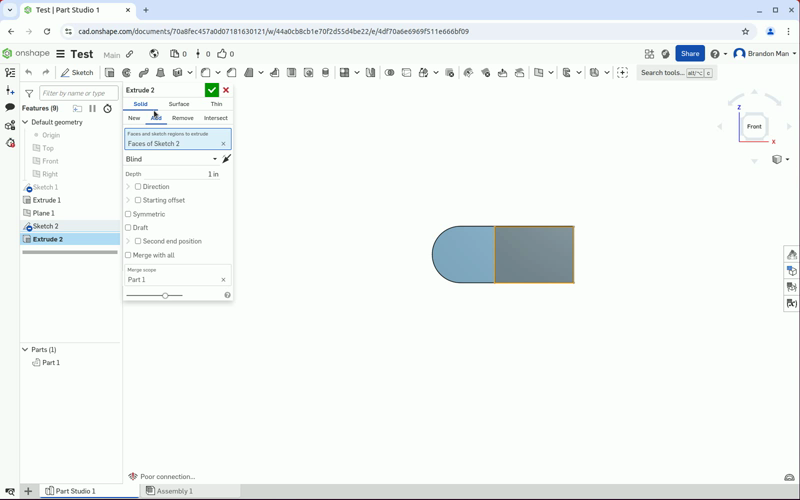
mouse_move(186, 120)
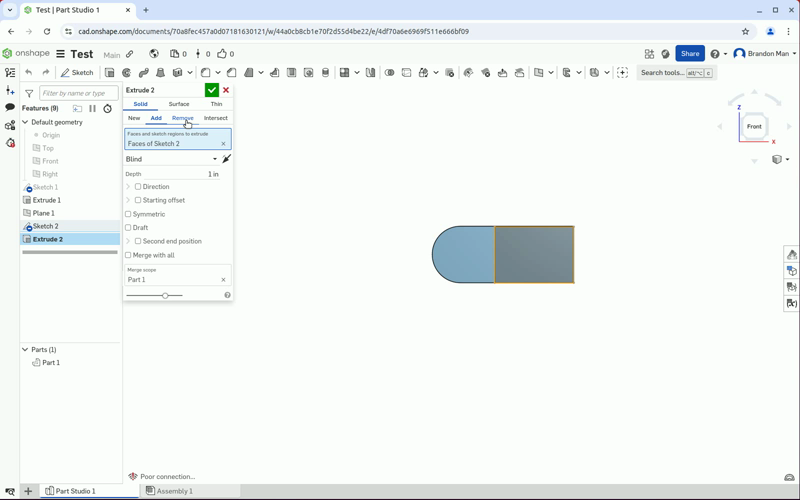
click(186, 120)
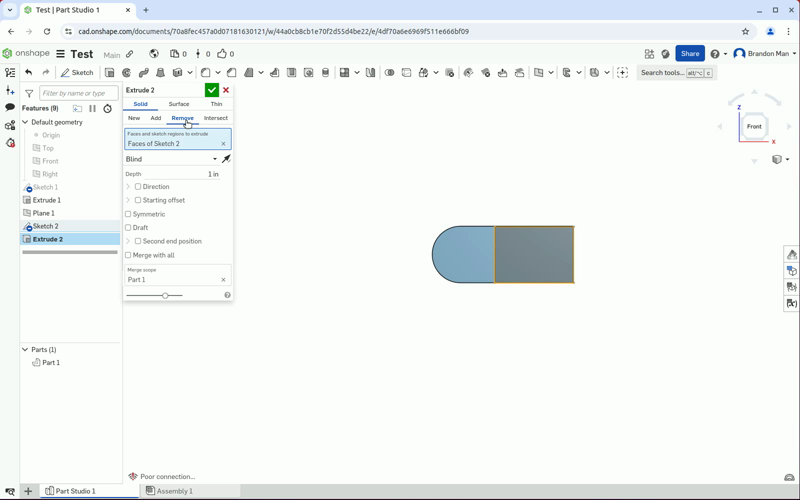
key(tab, 4)
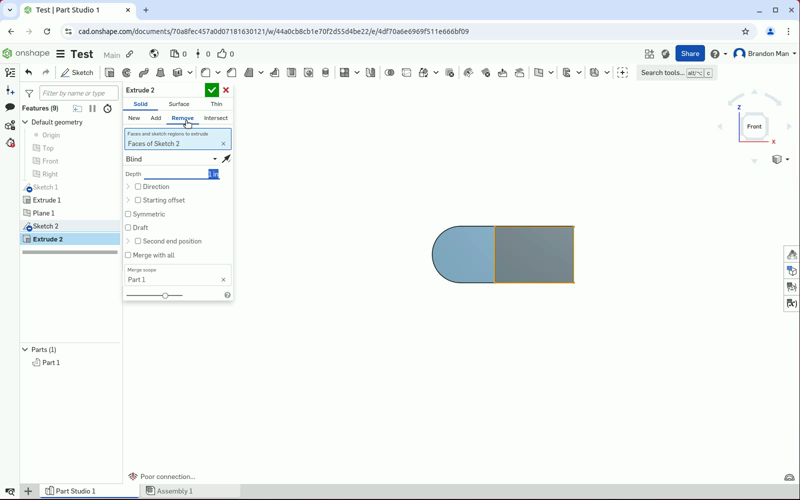
text(1.219)
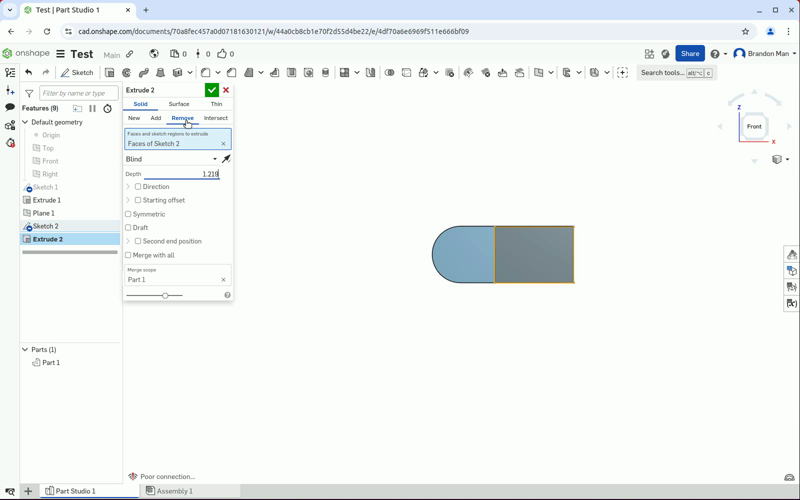
key(tab, 6)
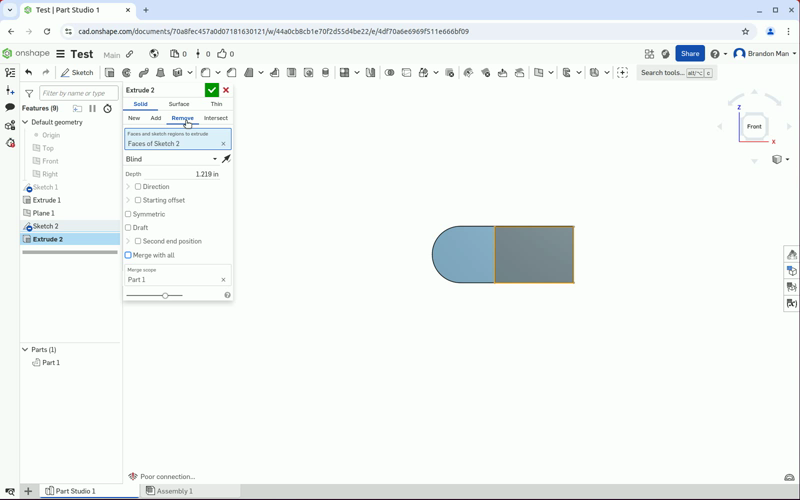
key(space)
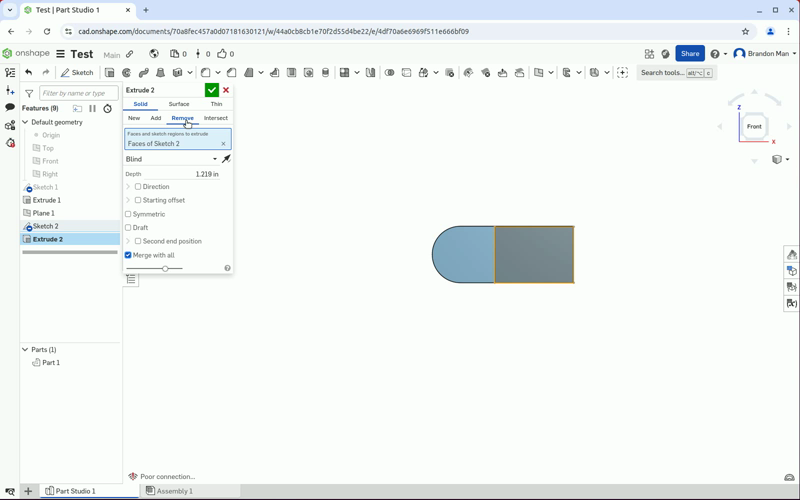
key(enter)
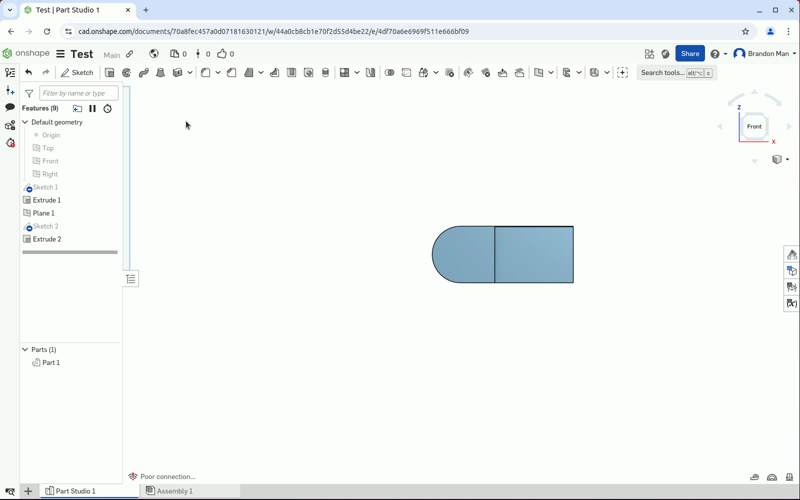
key(shift+h)
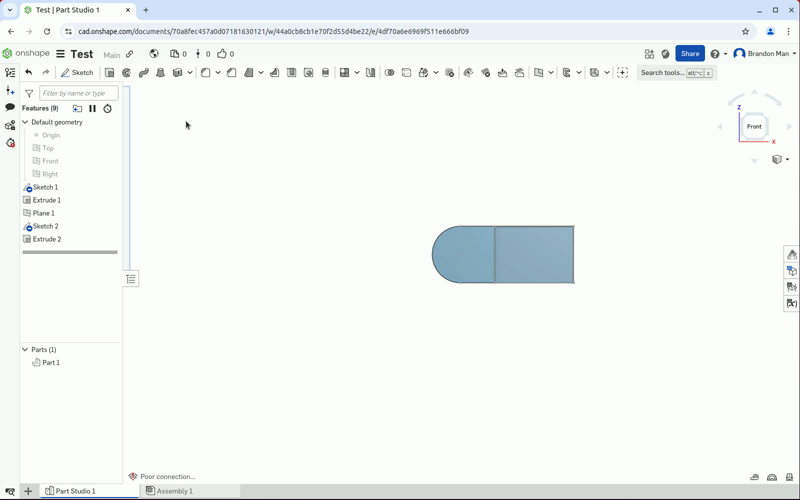
key(shift+h)
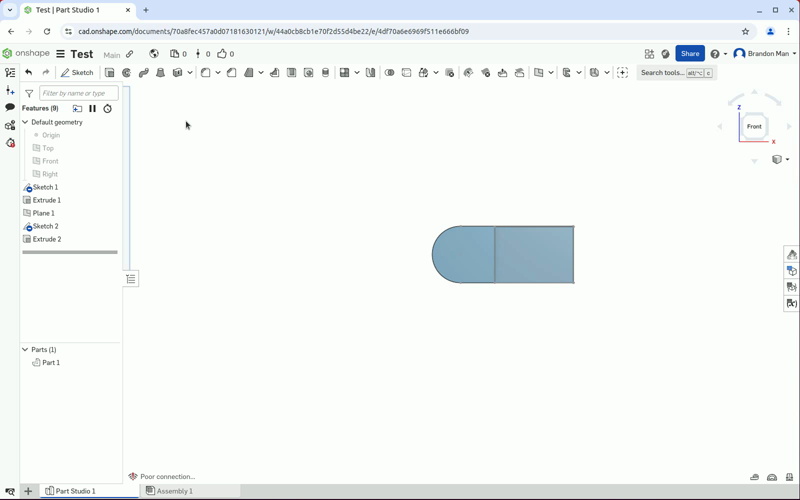
key(shift+7)
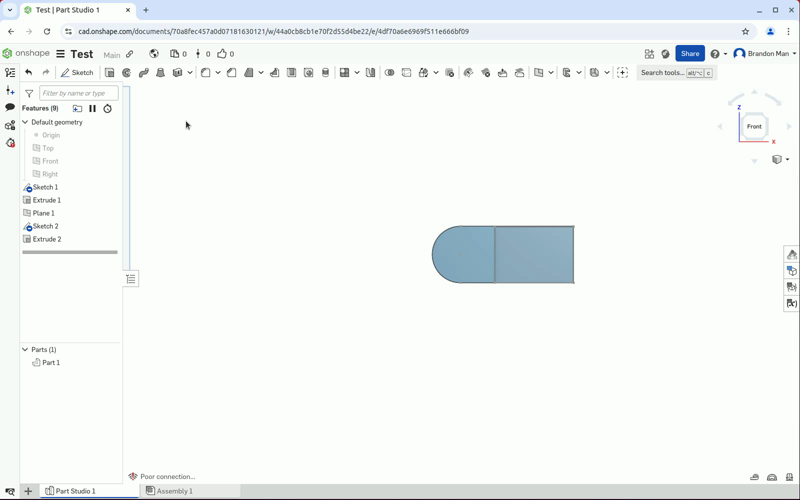
key(left, 2)
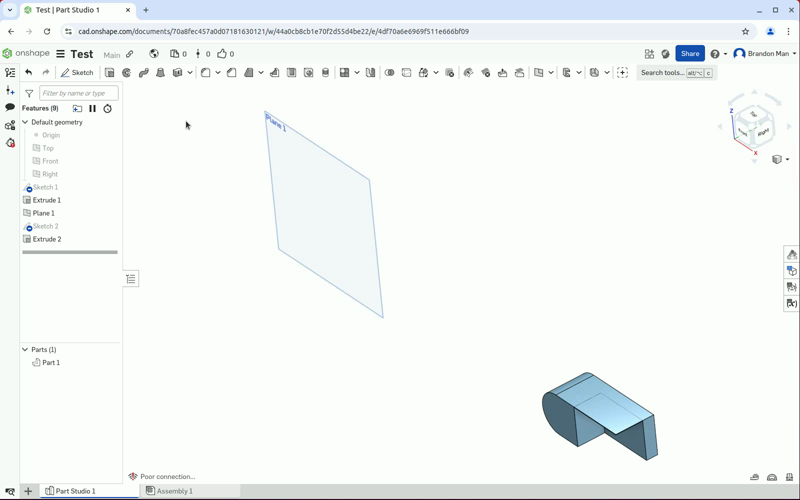
key(down, 2)
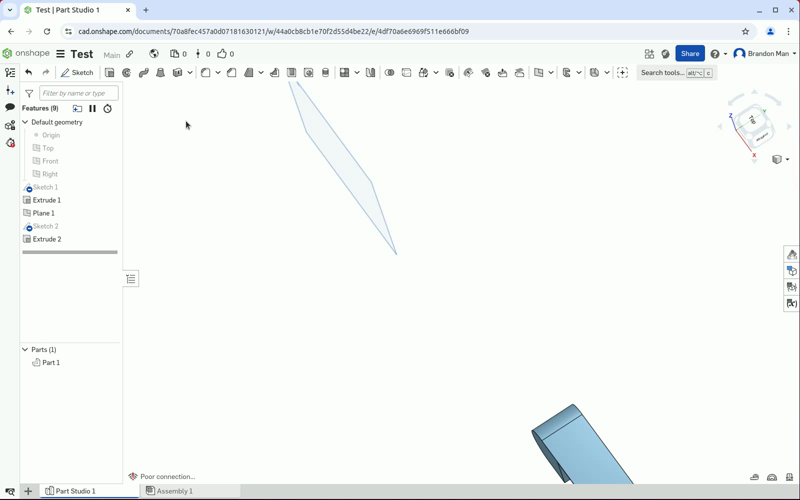
key(up, 2)
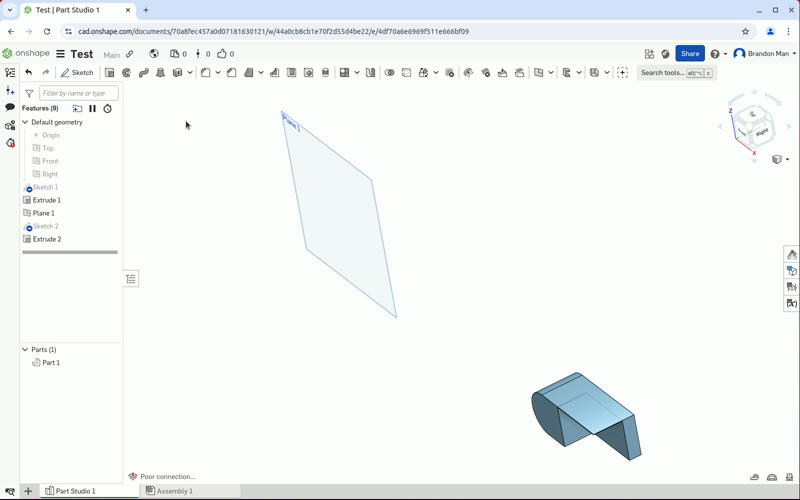
key(right, 2)
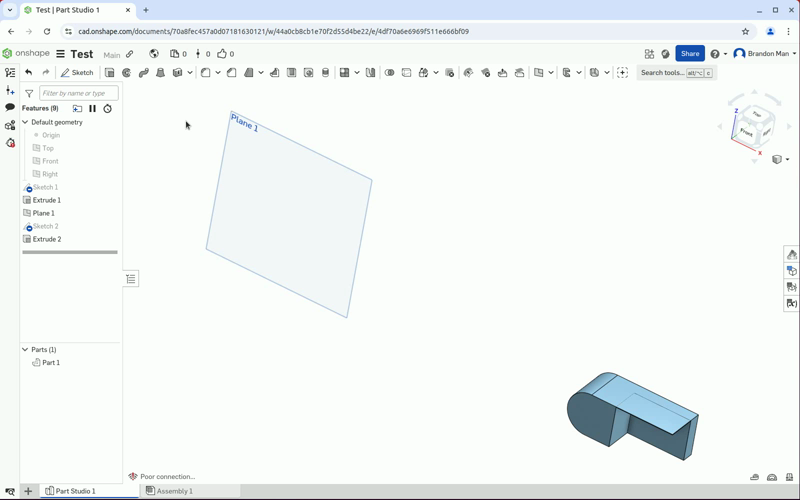
mouse_move(73, 189)
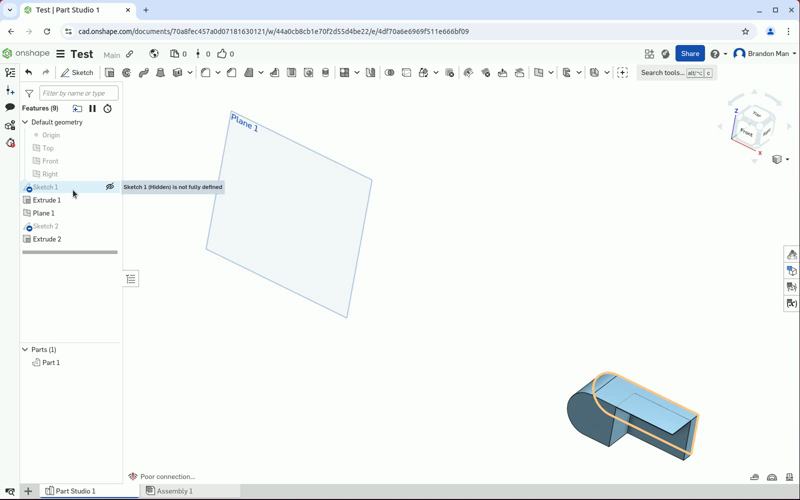
click(73, 189)